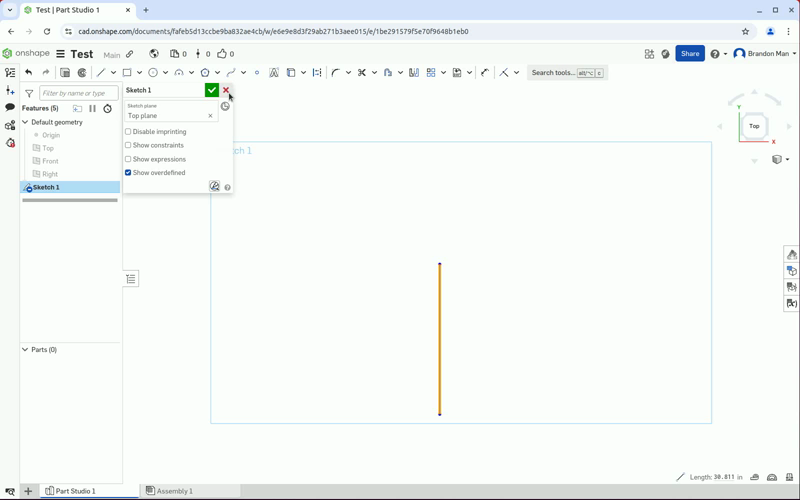
key(shift+h)
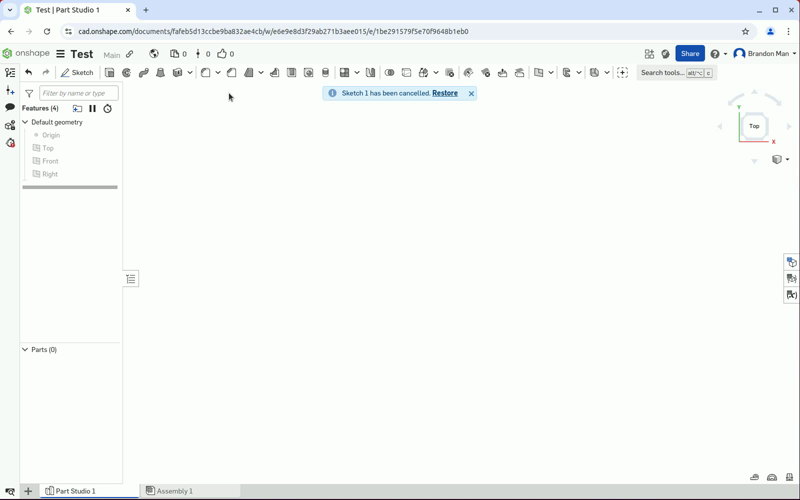
mouse_move(73, 352)
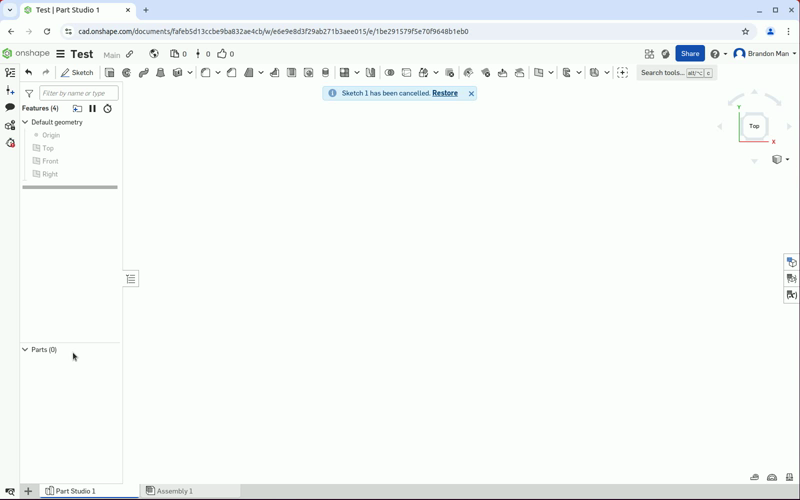
key(y)
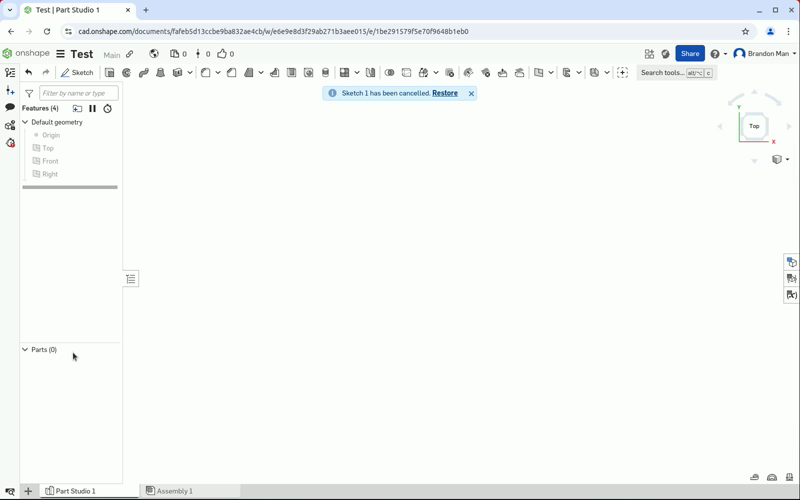
key(shift+p)
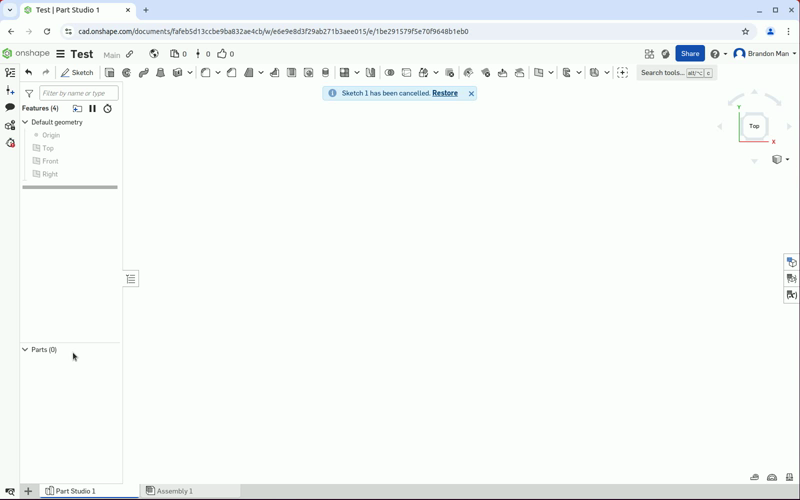
key(space)
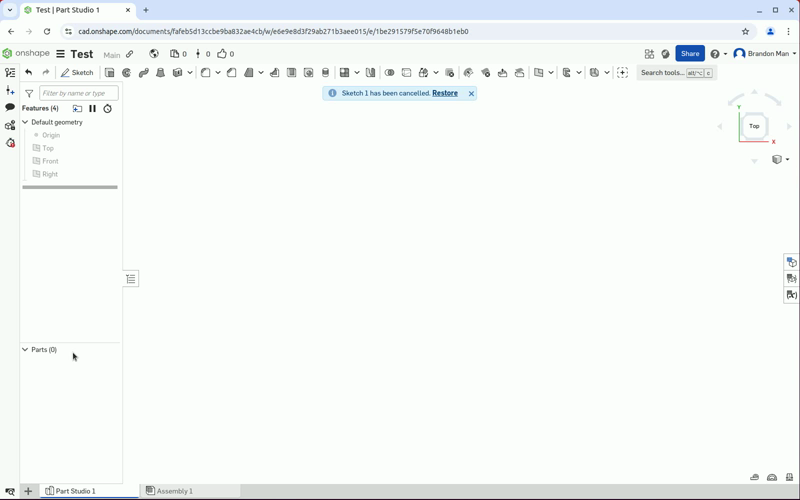
key_down(shift)
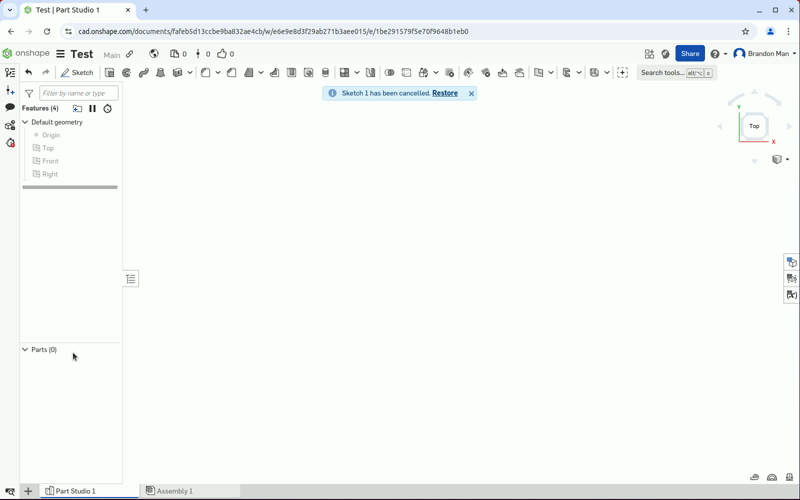
key(up)
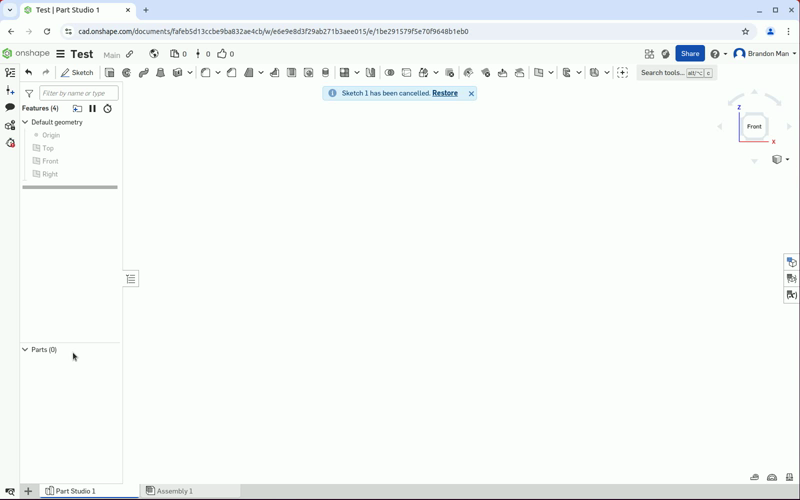
key_up(shift)
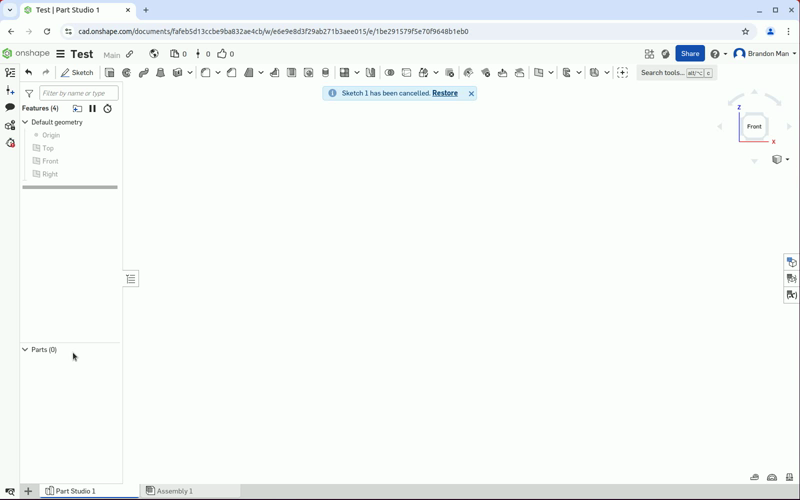
mouse_move(73, 352)
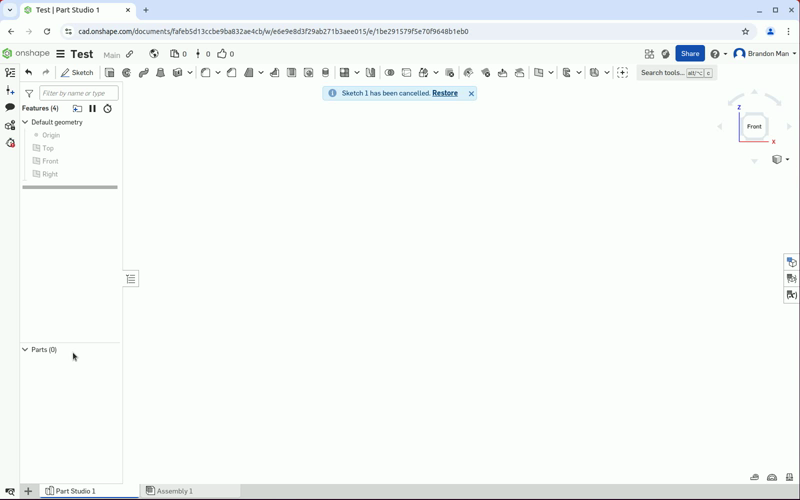
key(shift+y)
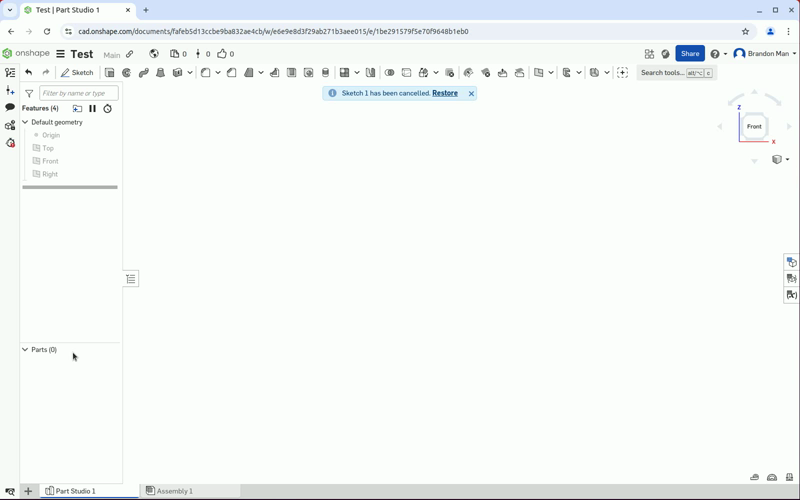
key(shift+s)
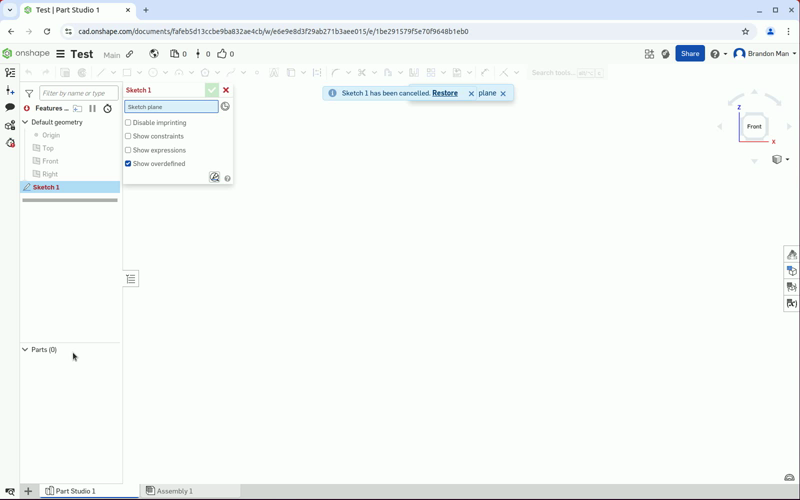
mouse_move(73, 163)
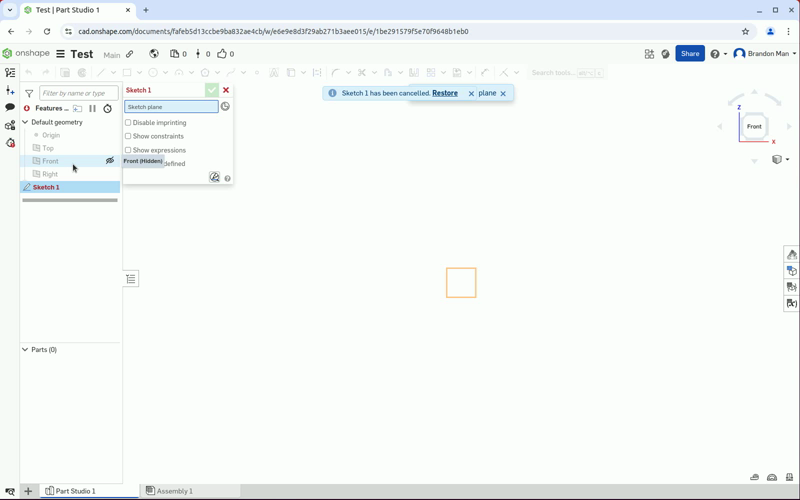
click(73, 163)
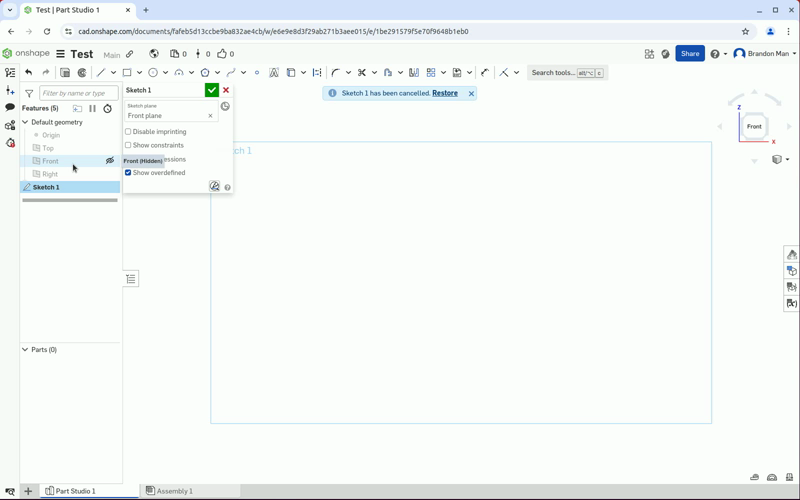
mouse_move(73, 352)
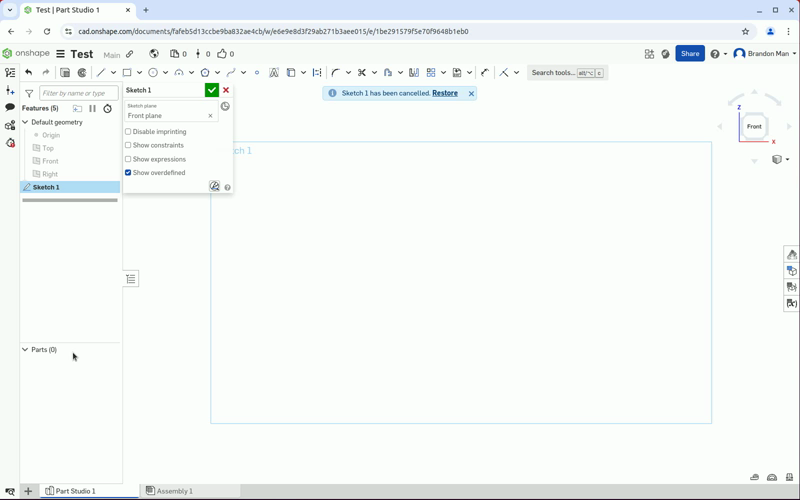
key(y)
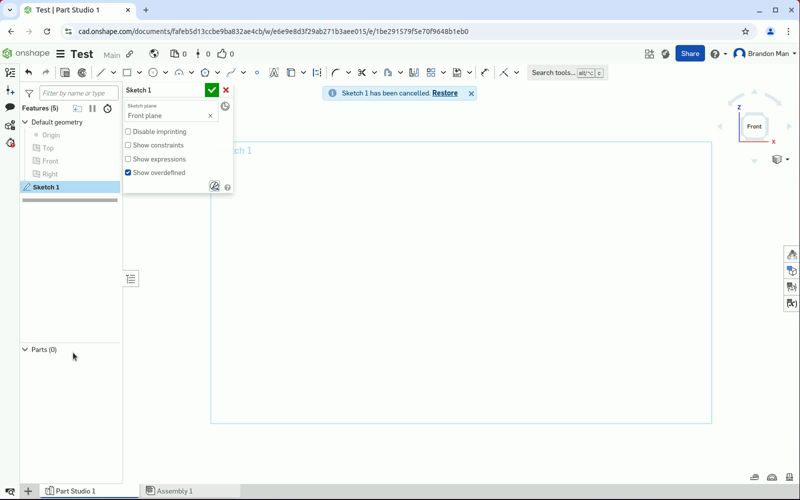
key(c)
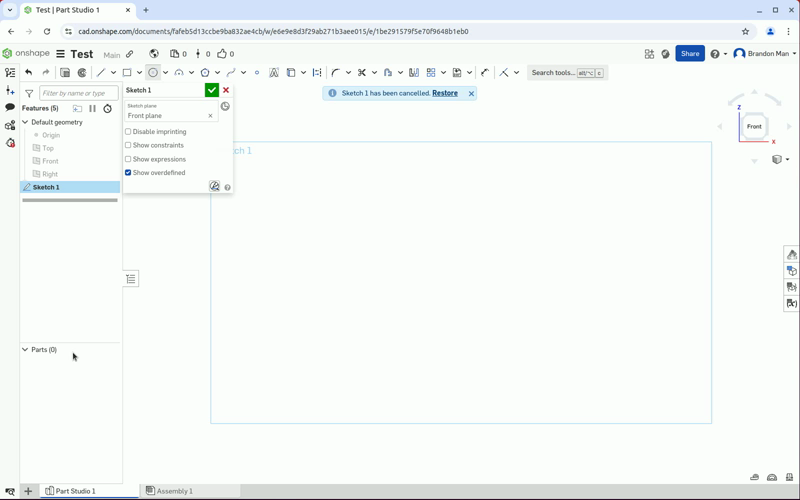
key_down(shift)
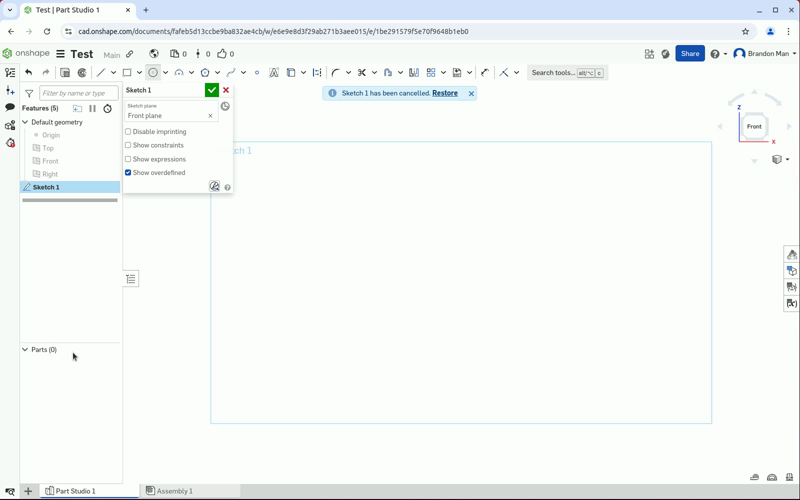
mouse_move(461, 282)
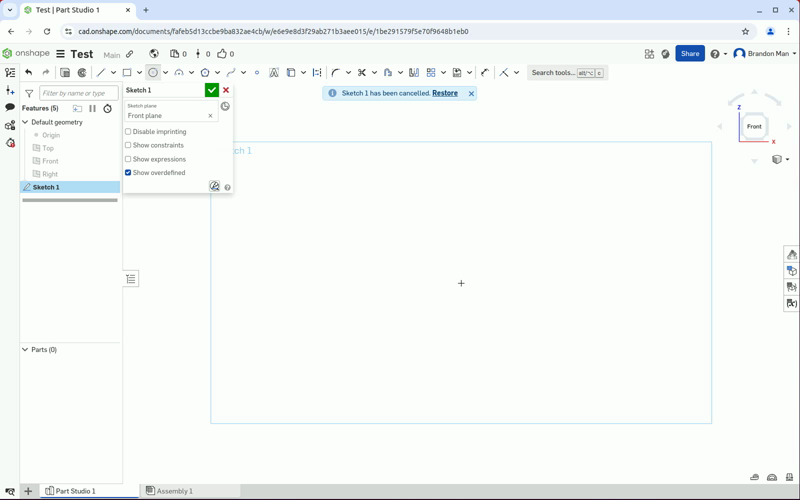
click(461, 282)
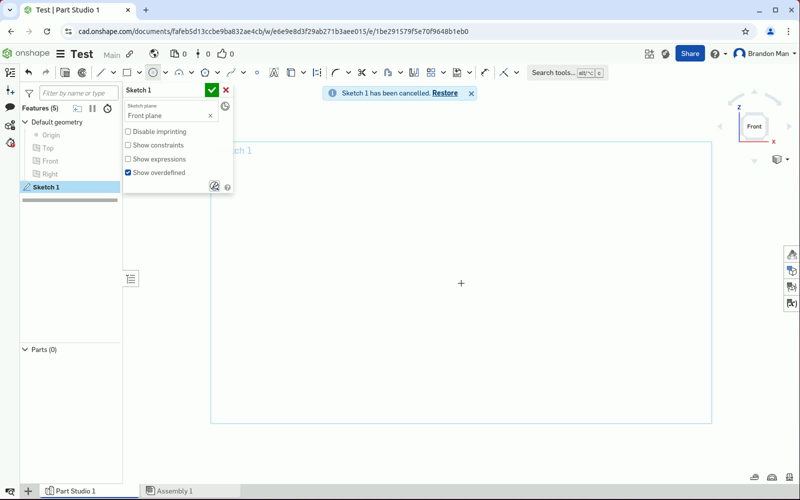
key_up(shift)
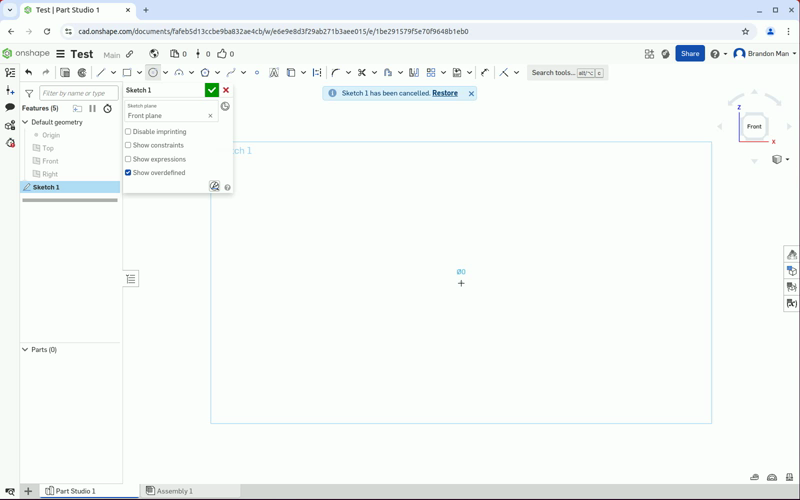
mouse_move(497, 282)
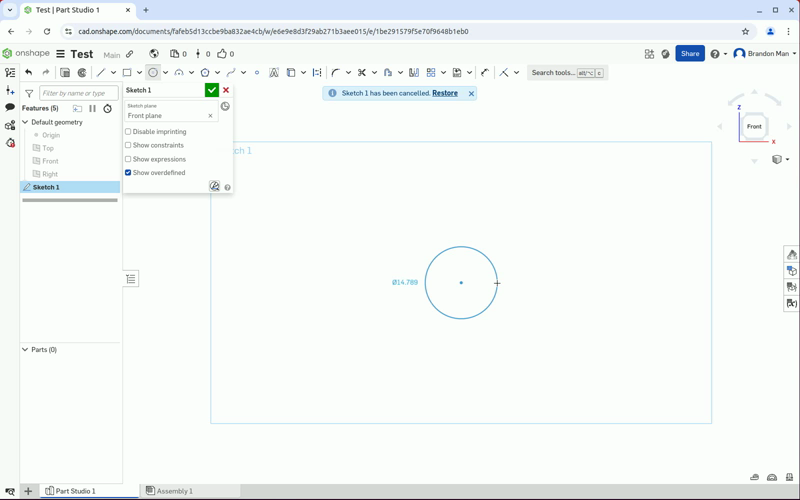
click(497, 282)
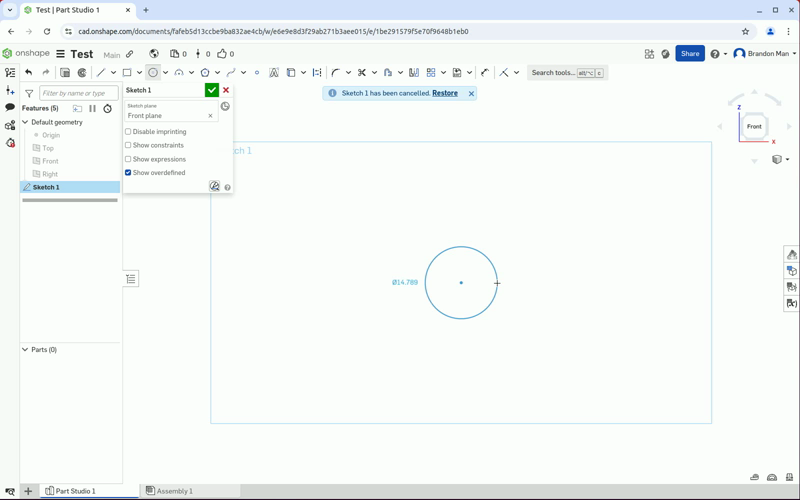
key(esc)
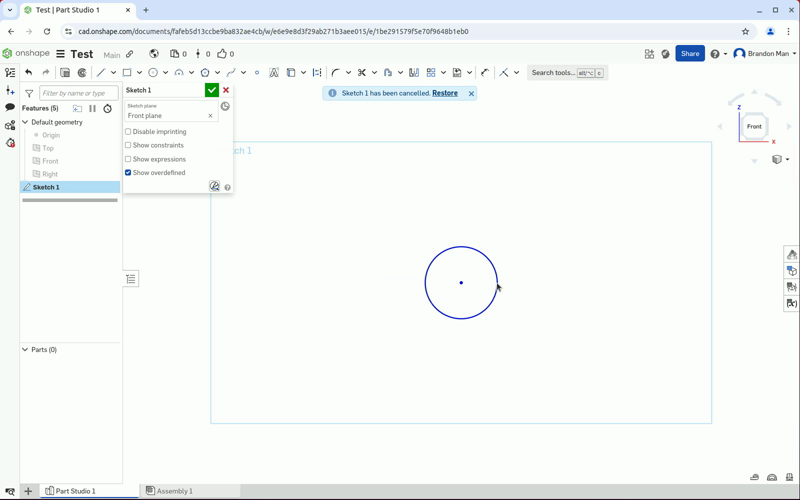
key(c)
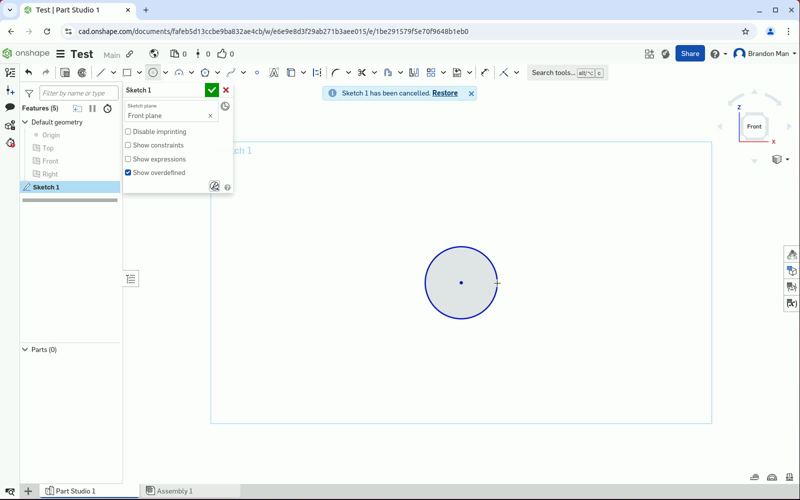
key_down(shift)
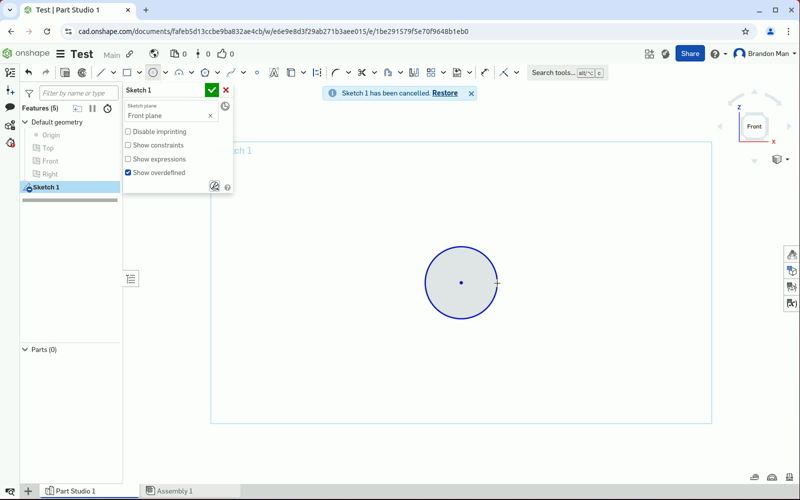
mouse_move(461, 282)
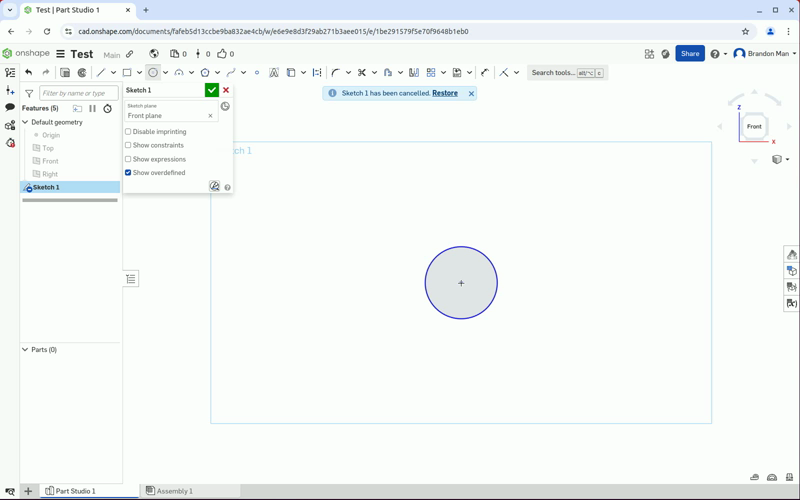
click(461, 282)
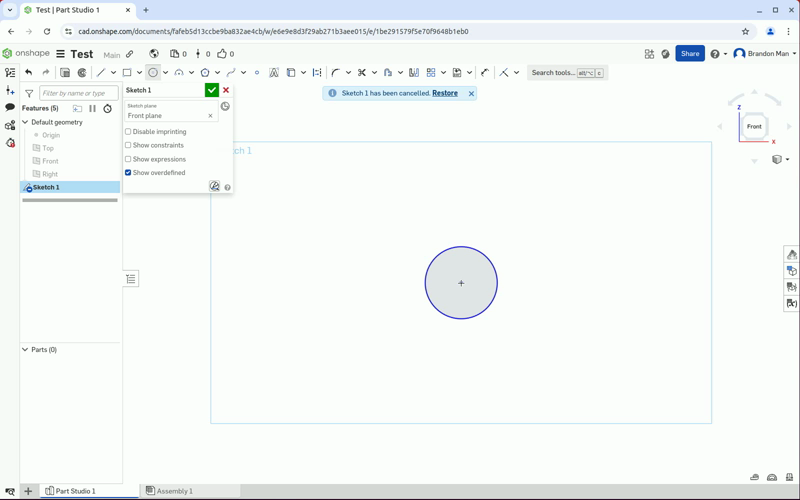
key_up(shift)
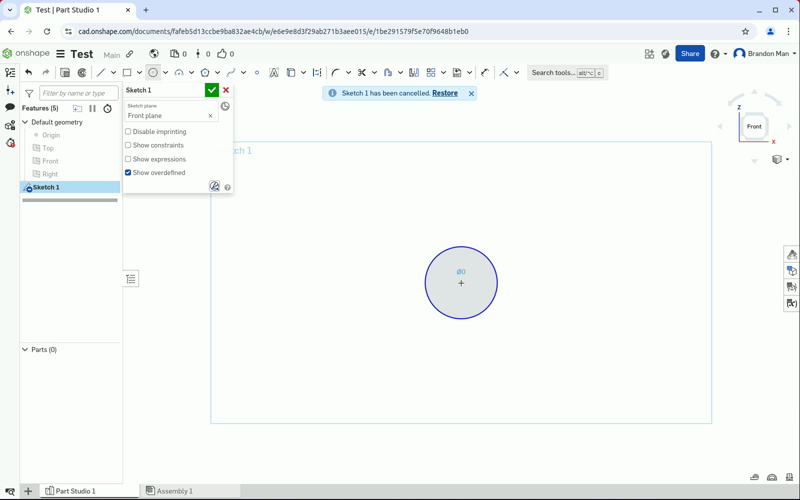
mouse_move(479, 282)
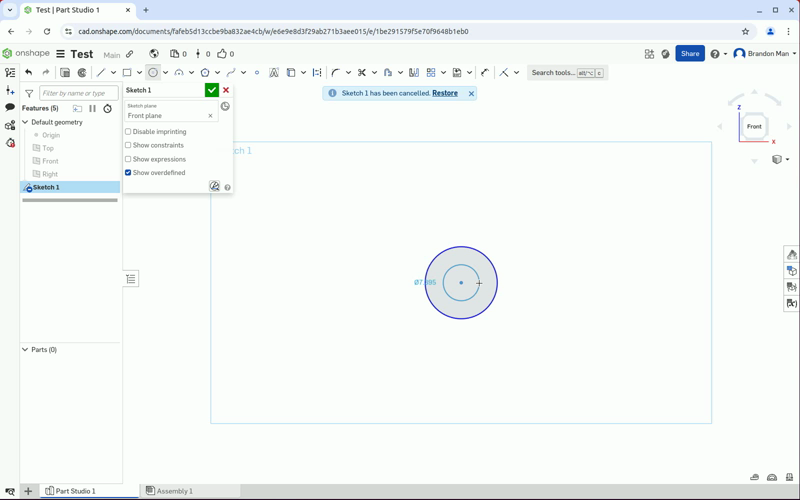
click(479, 282)
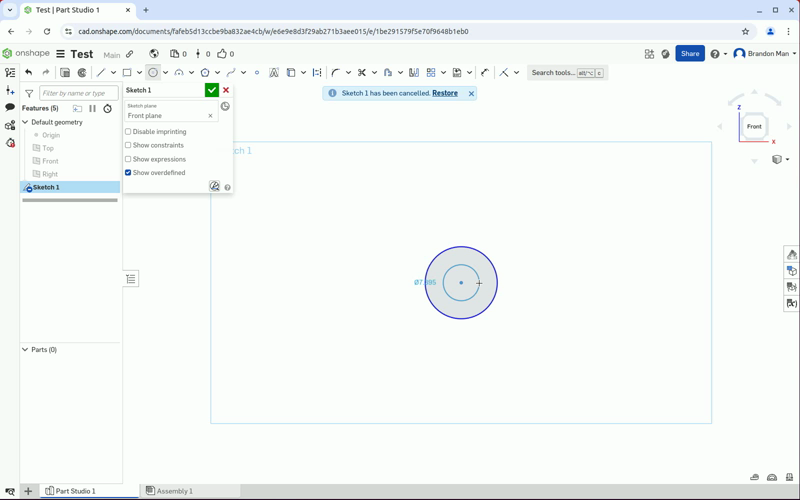
key(esc)
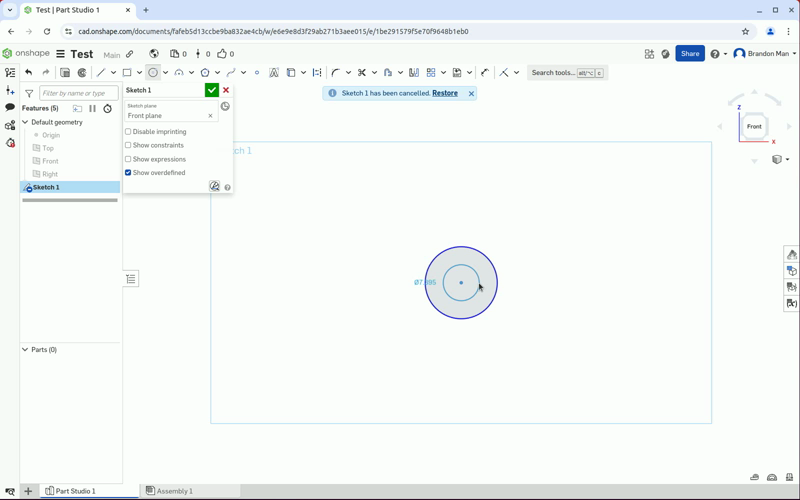
mouse_move(442, 299)
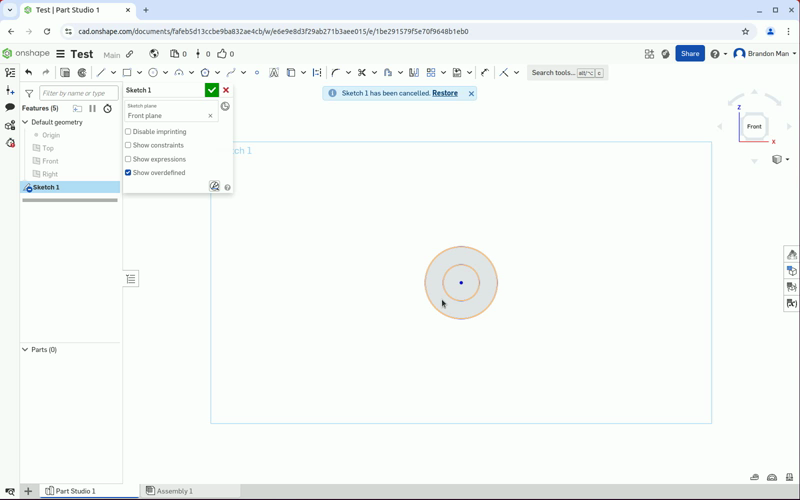
click(442, 299)
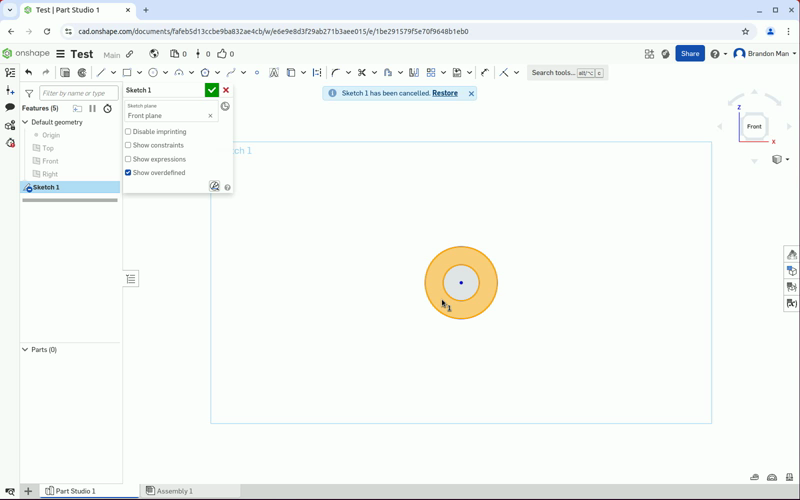
mouse_move(73, 352)
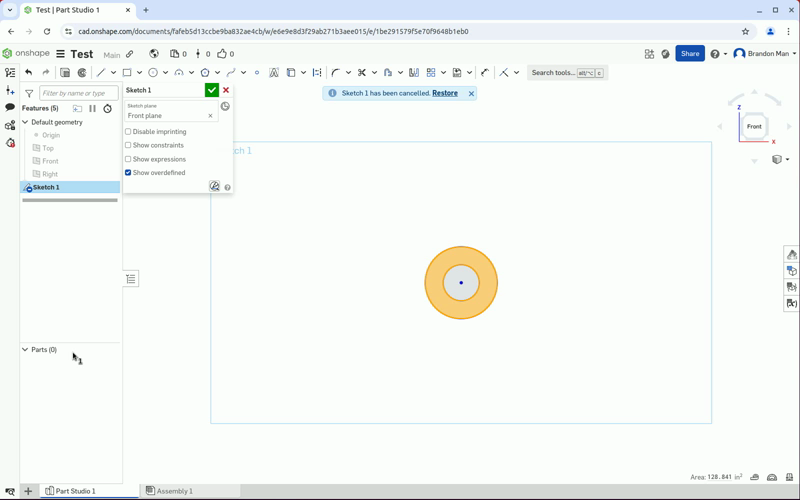
key(shift+y)
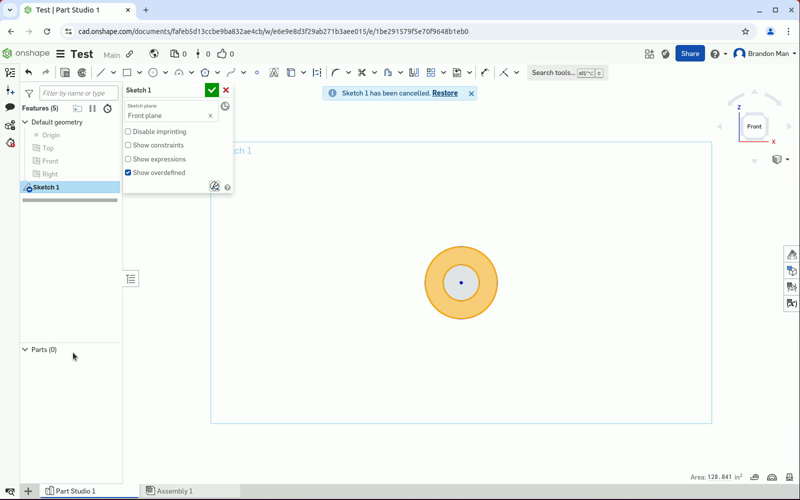
key(shift+e)
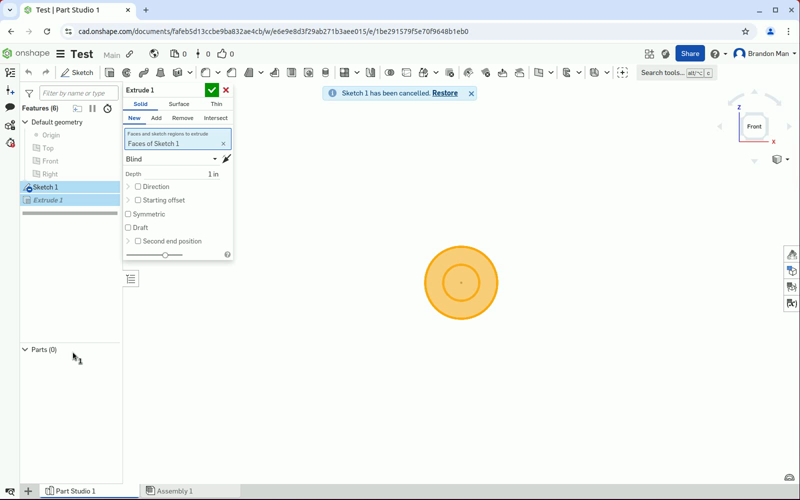
mouse_move(143, 106)
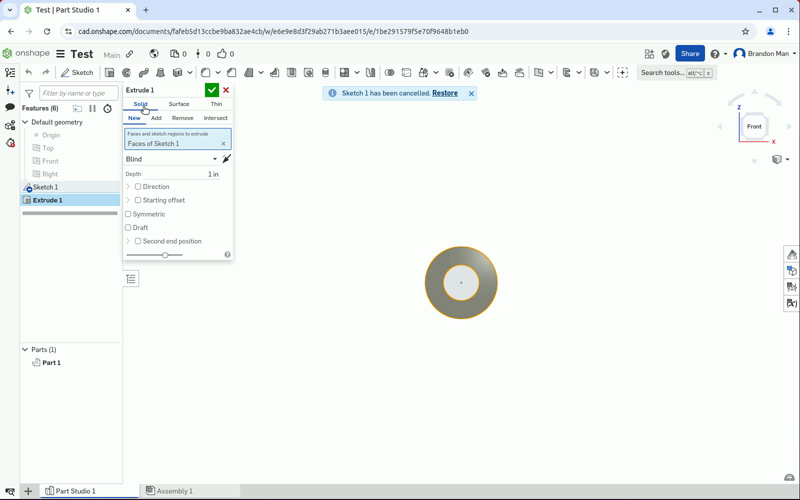
click(143, 106)
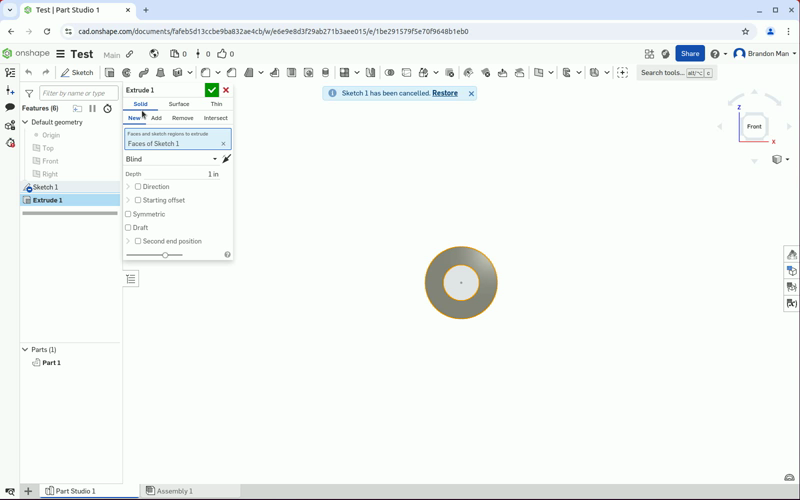
mouse_move(137, 120)
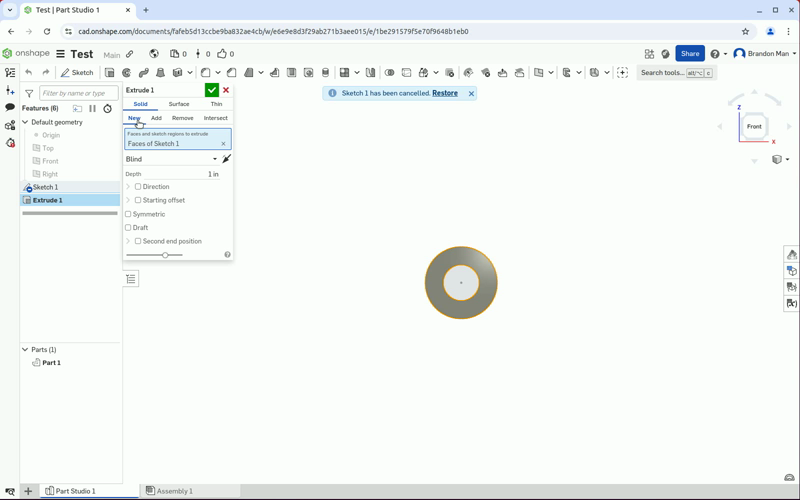
click(137, 120)
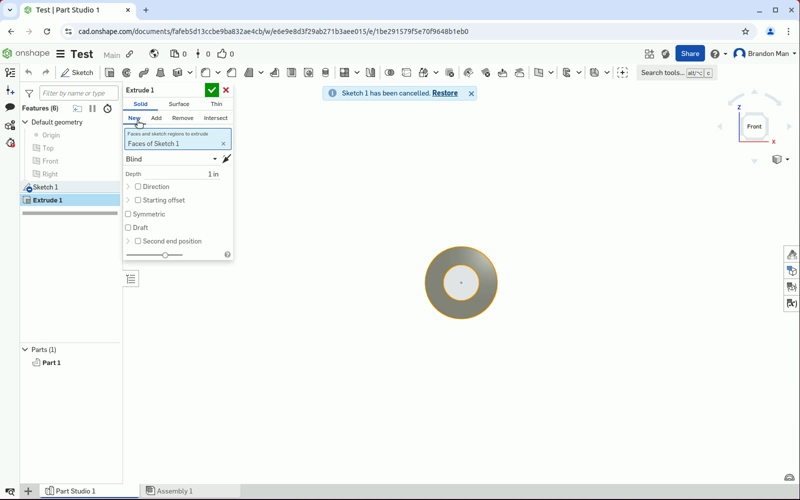
key(tab, 4)
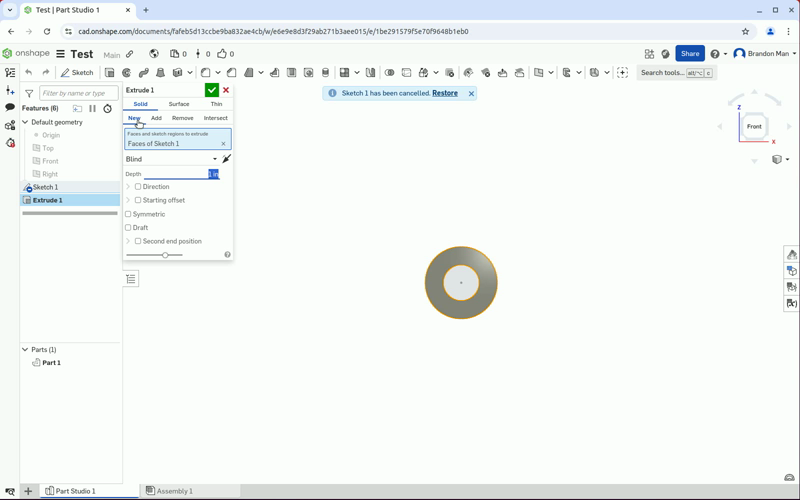
text(3.611)
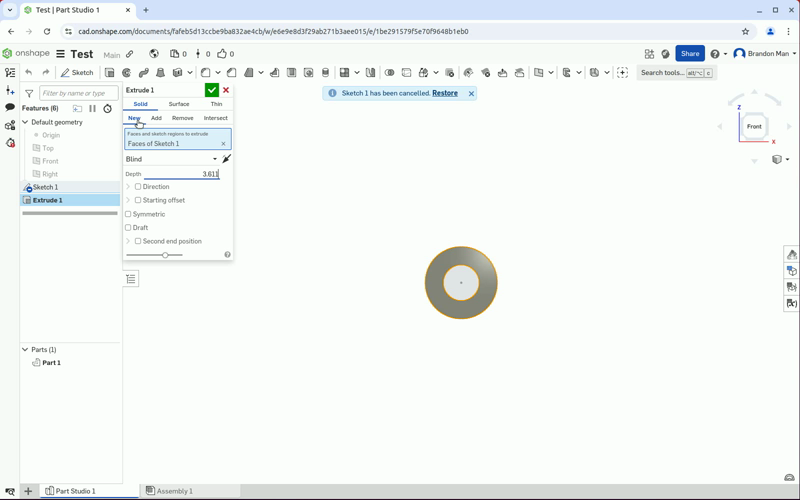
key(enter)
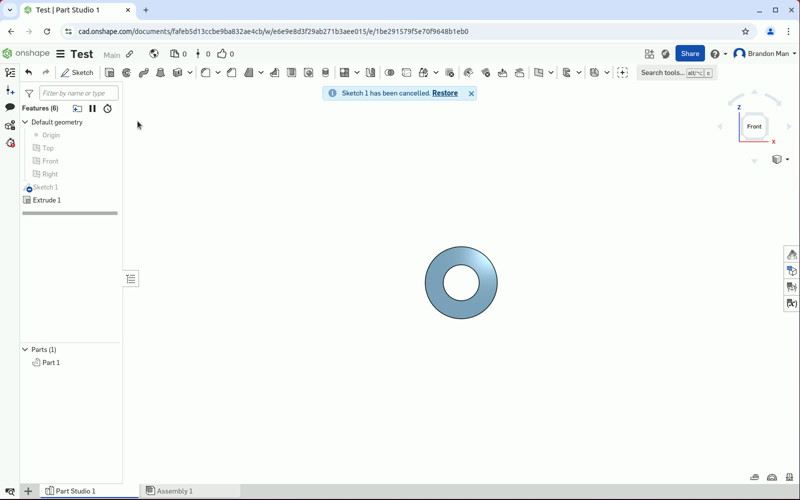
key(shift+h)
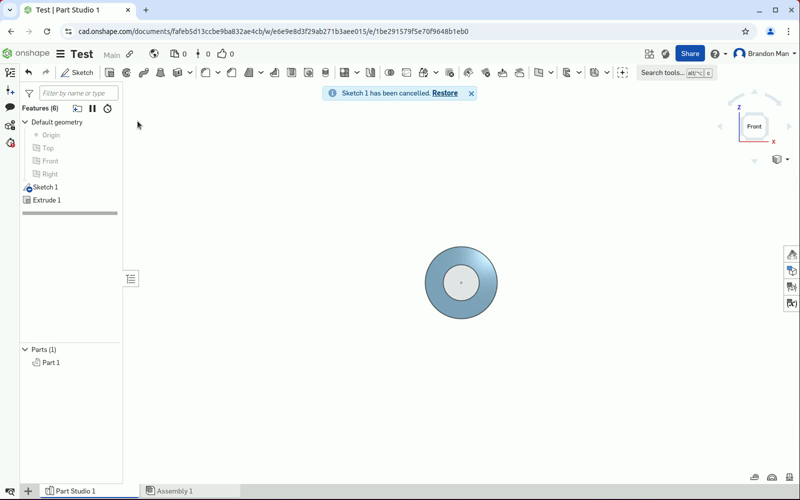
key(shift+h)
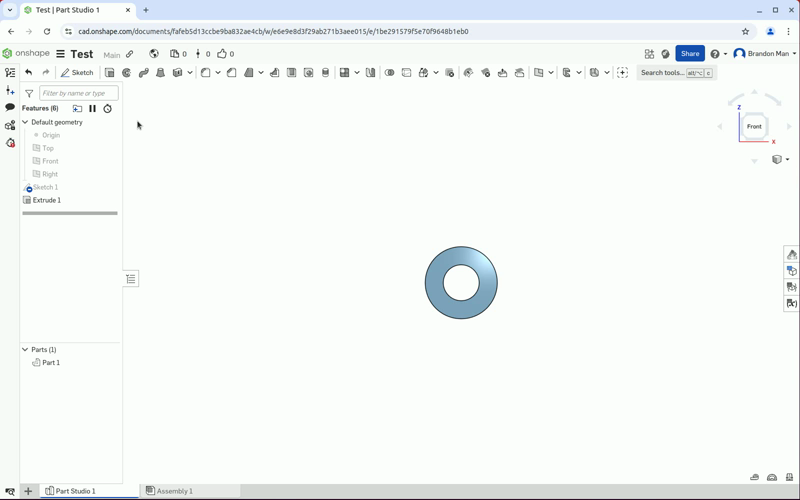
mouse_move(73, 189)
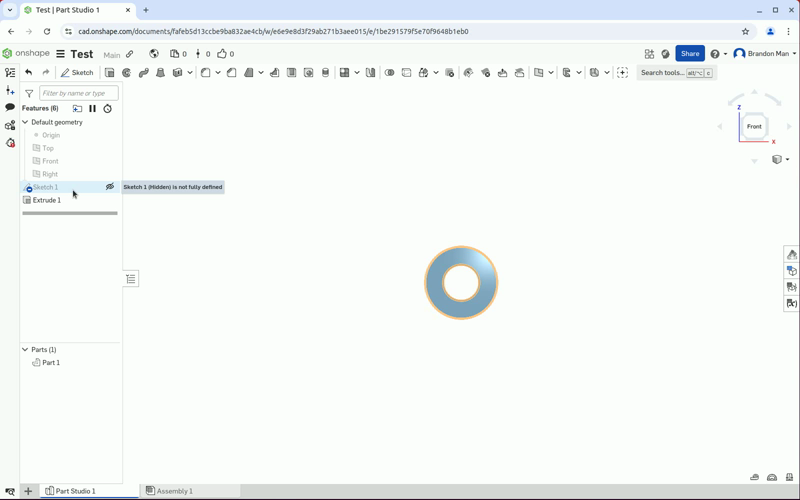
click(73, 189)
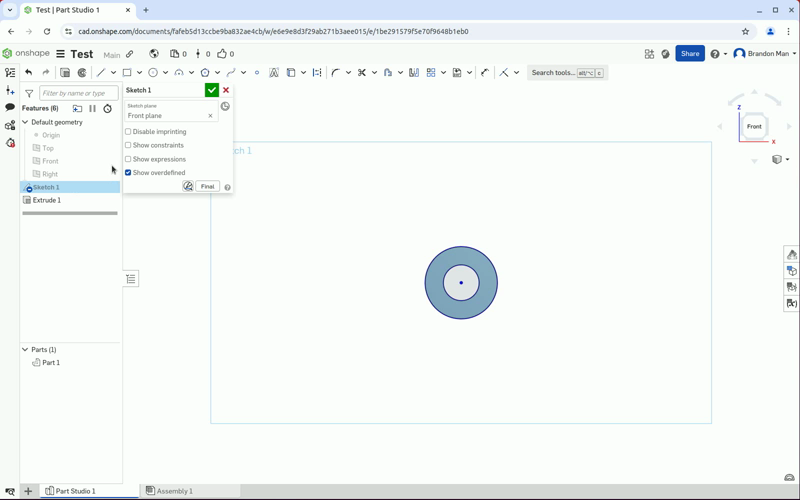
mouse_move(229, 92)
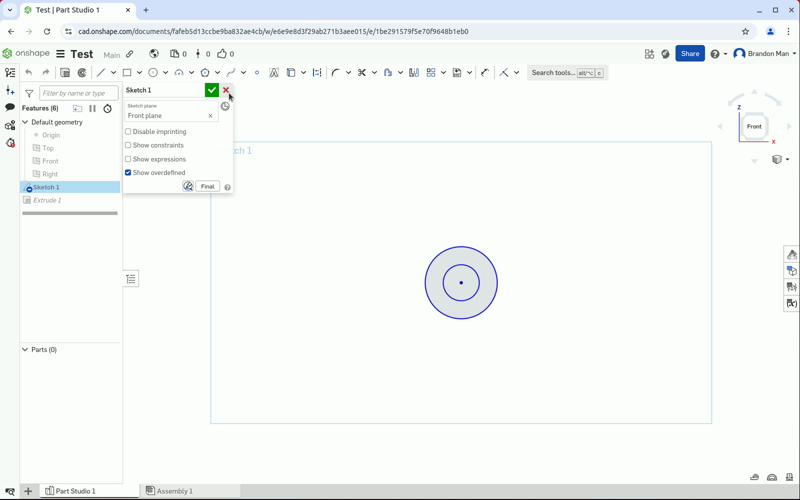
click(229, 92)
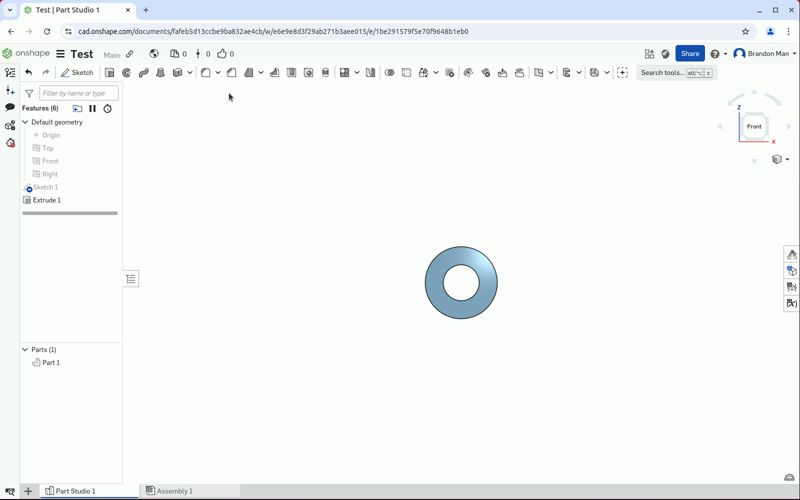
mouse_move(541, 75)
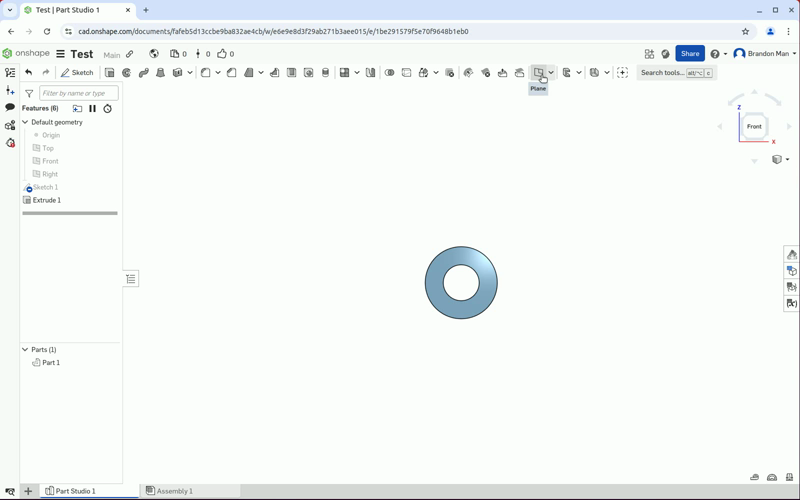
click(541, 75)
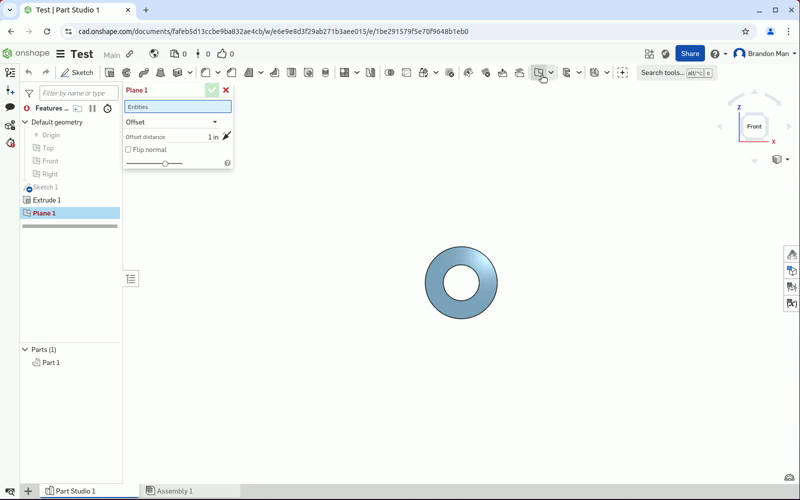
mouse_move(73, 163)
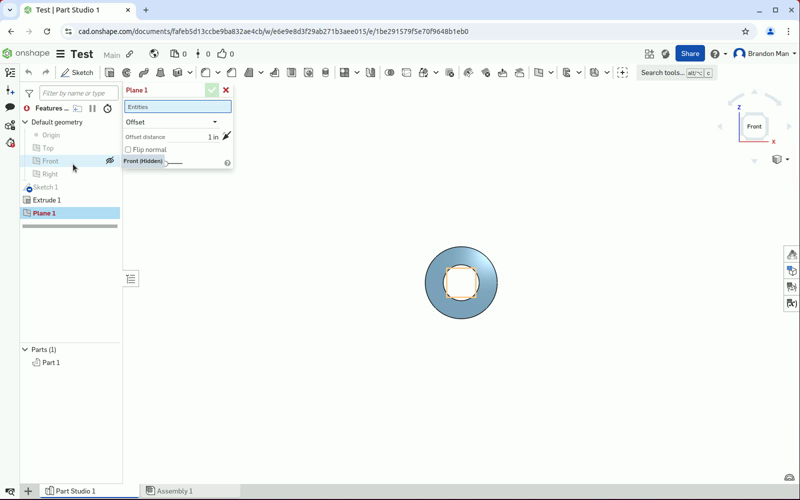
click(73, 163)
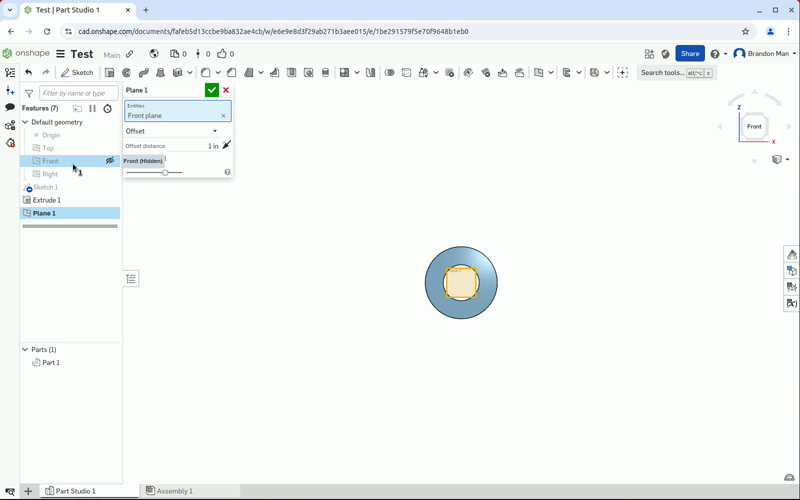
key(tab, 2)
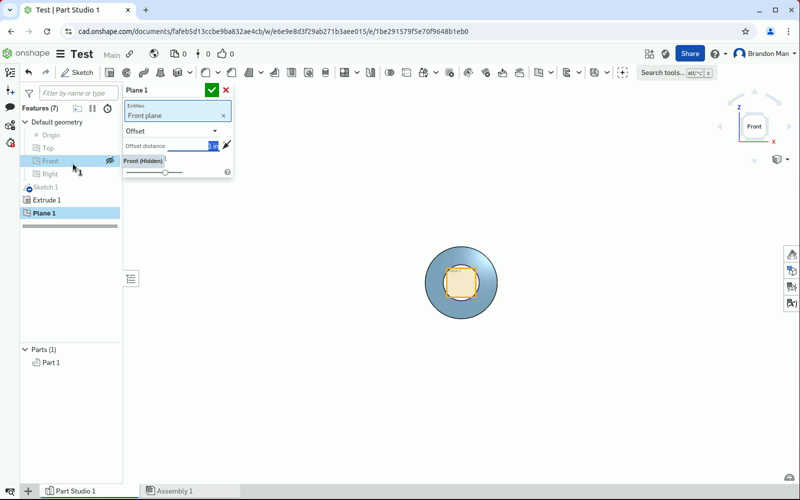
text(3.605)
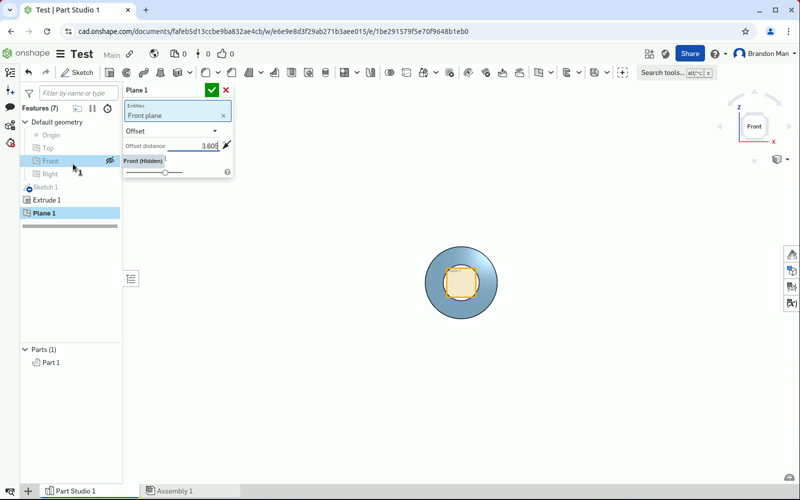
key(enter, 2)
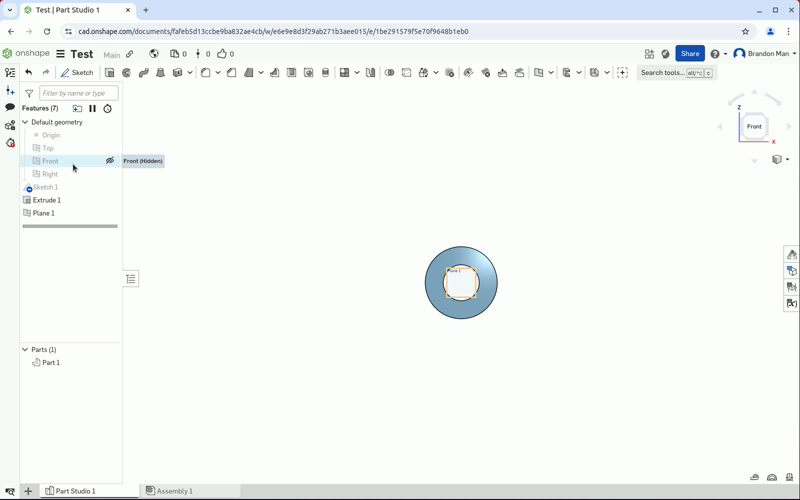
key(shift+s)
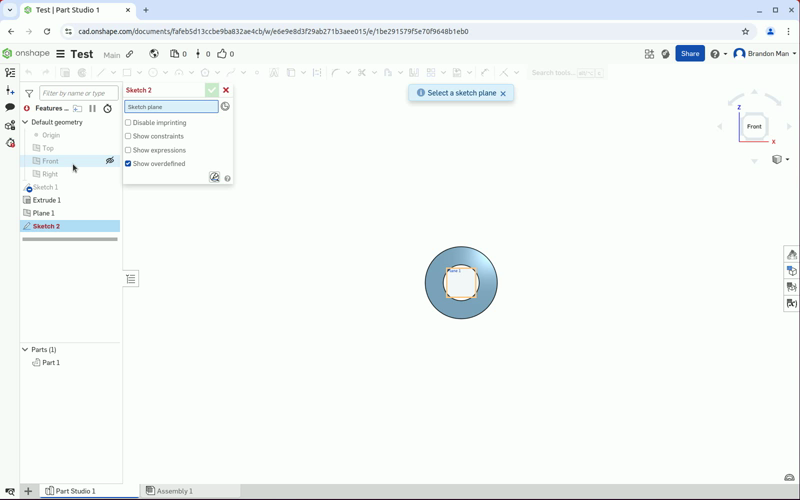
mouse_move(73, 215)
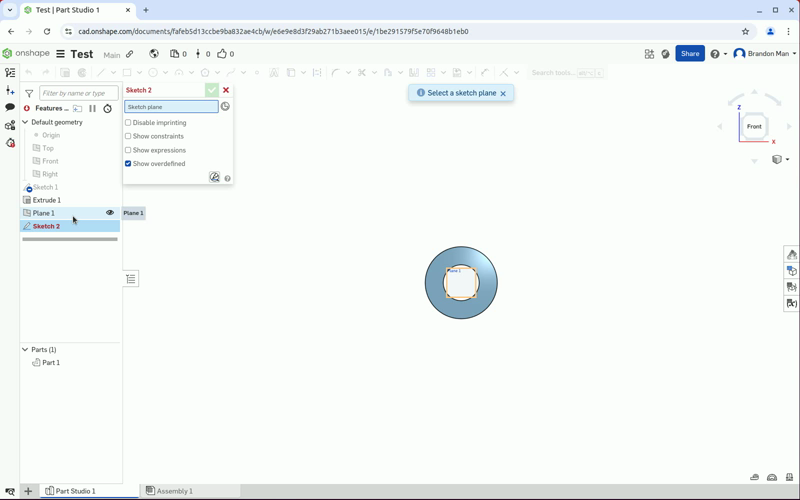
click(73, 215)
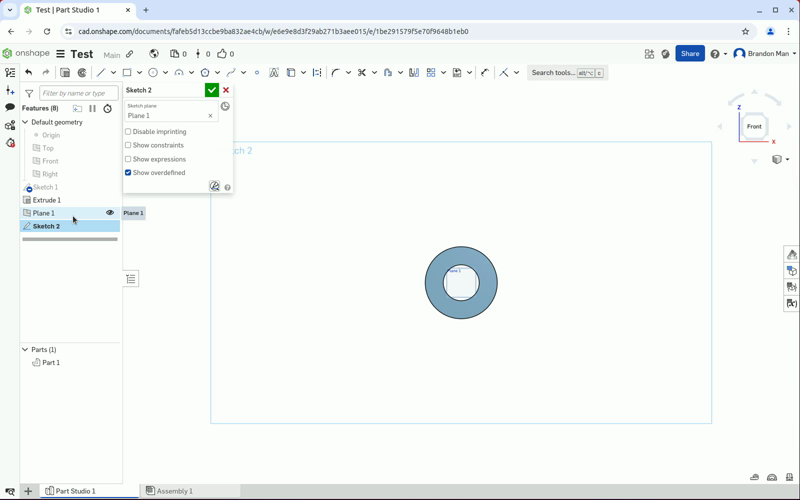
mouse_move(73, 352)
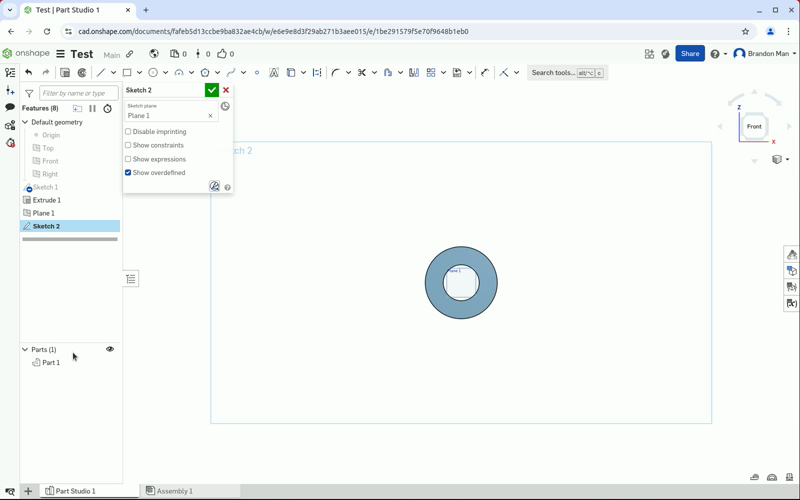
key(y)
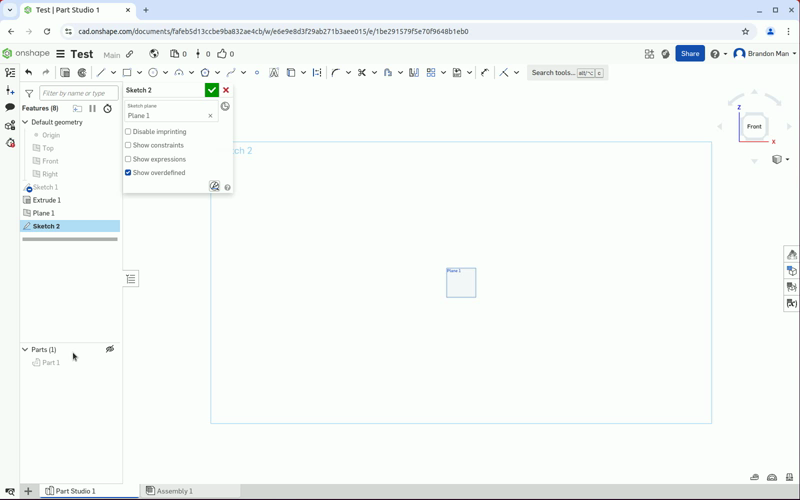
key(c)
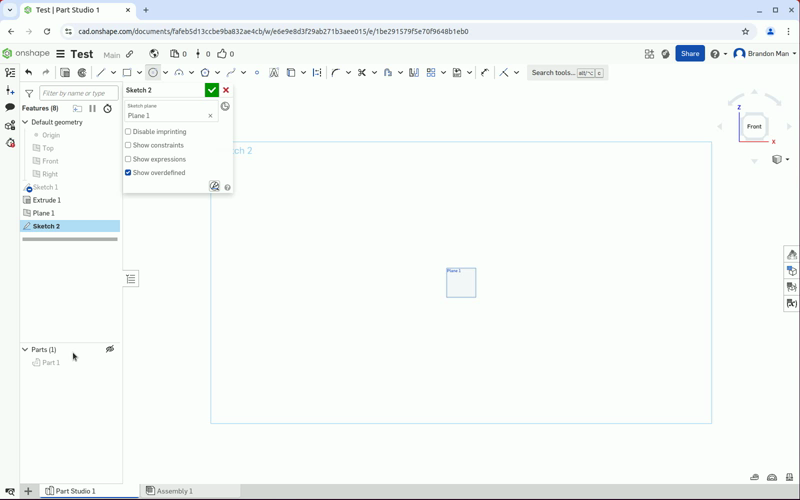
key_down(shift)
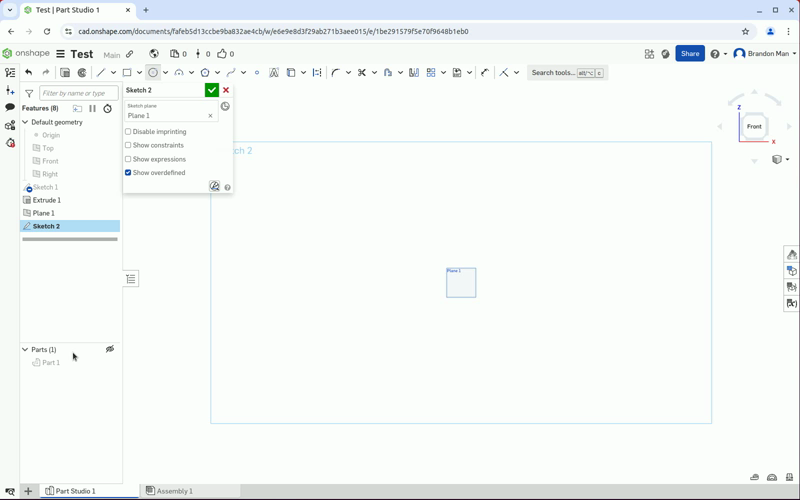
mouse_move(460, 282)
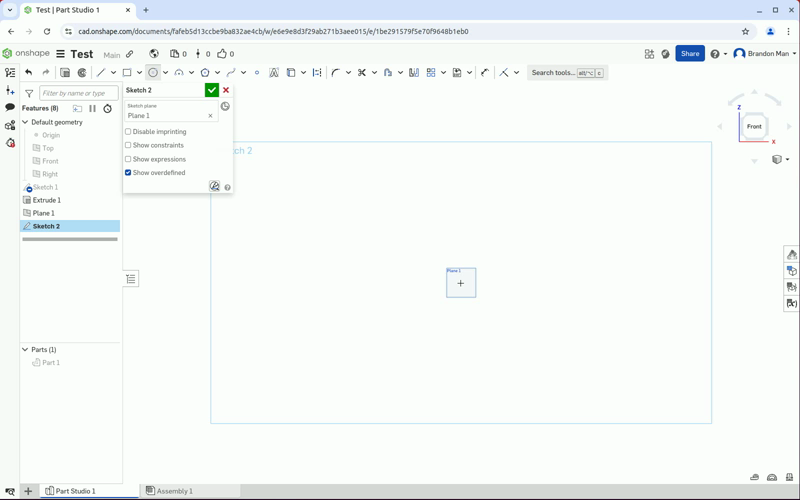
click(460, 282)
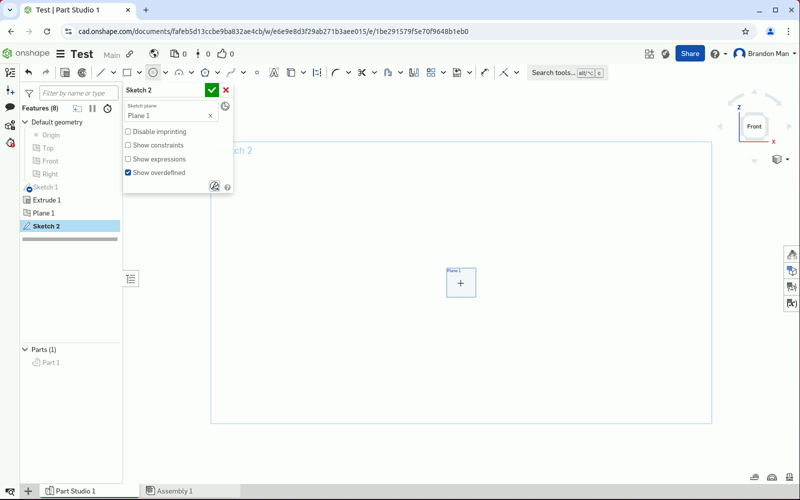
key_up(shift)
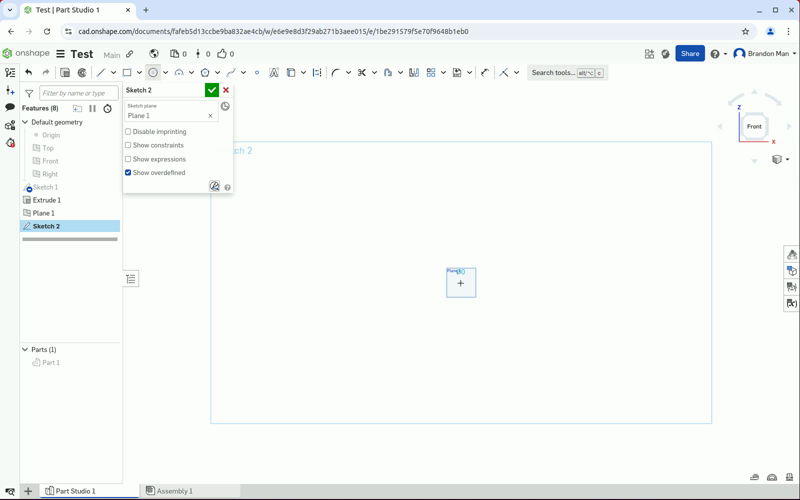
mouse_move(492, 282)
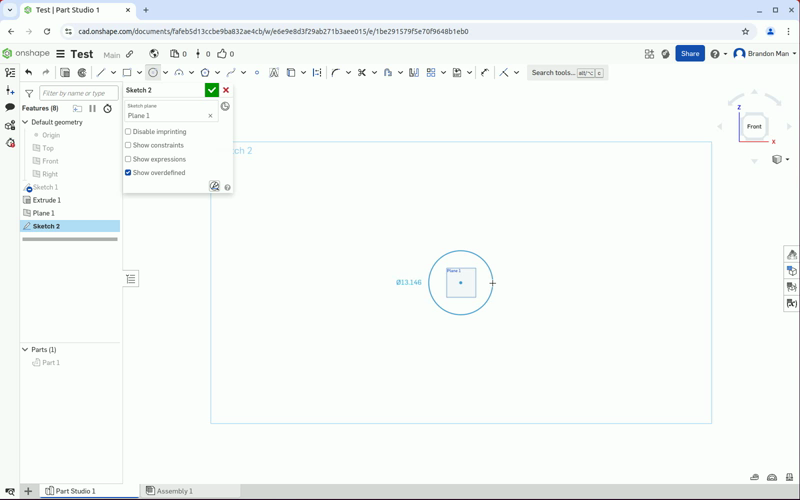
click(492, 282)
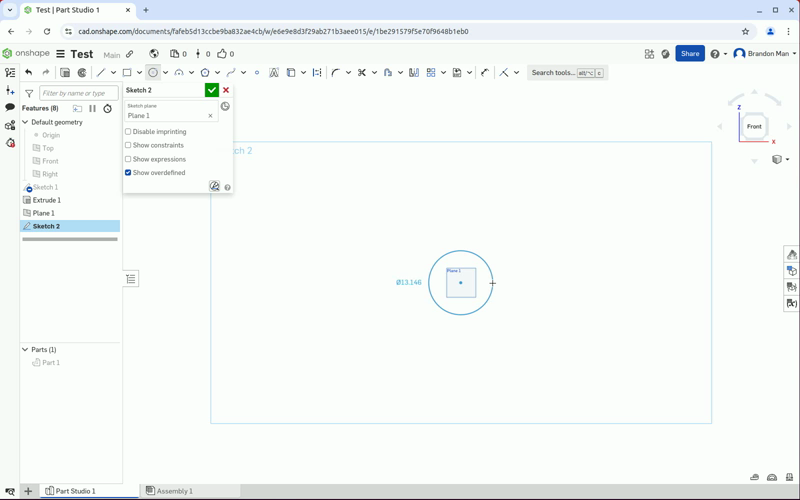
key(esc)
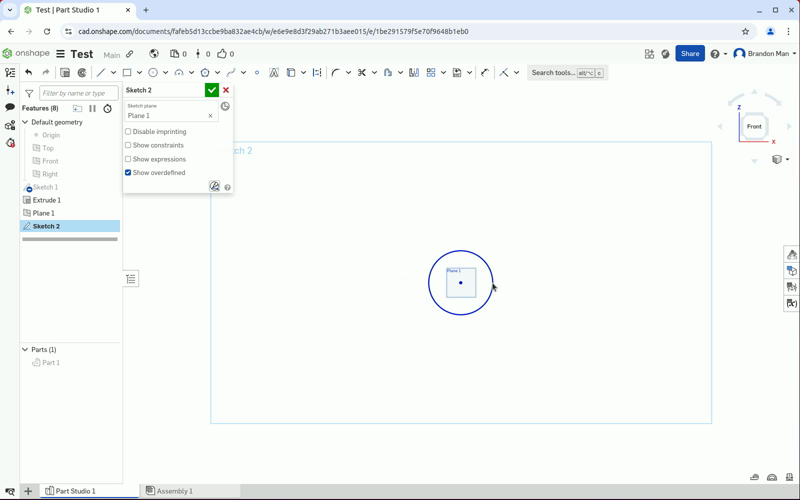
key(c)
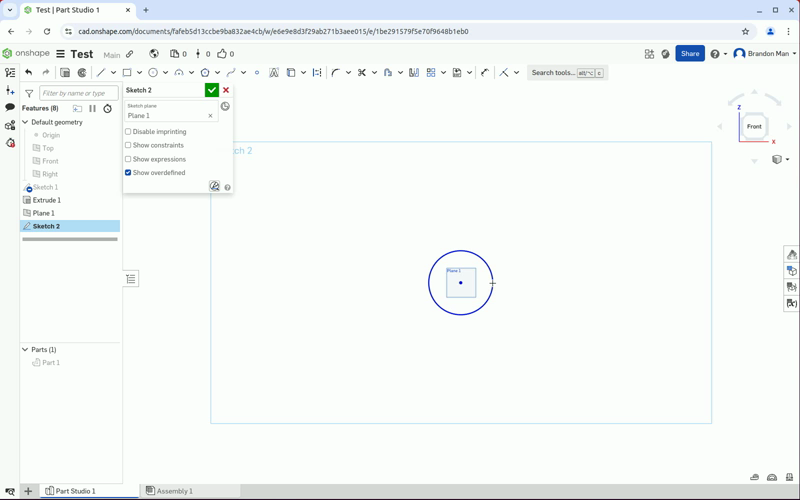
key_down(shift)
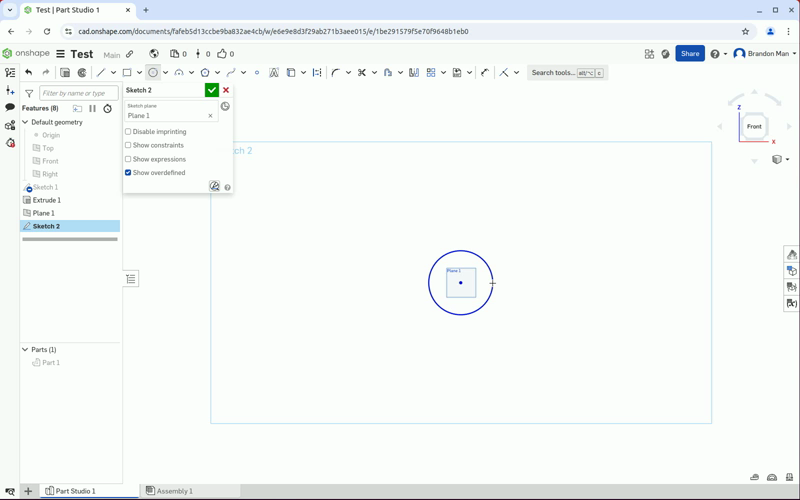
mouse_move(460, 282)
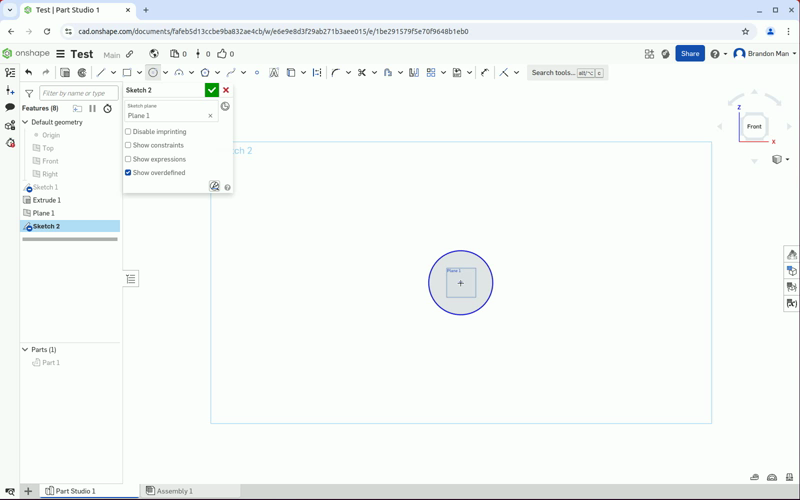
click(460, 282)
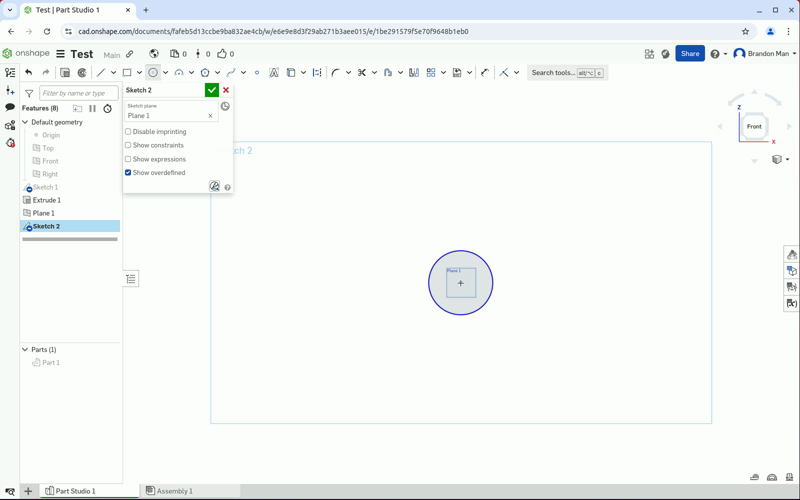
key_up(shift)
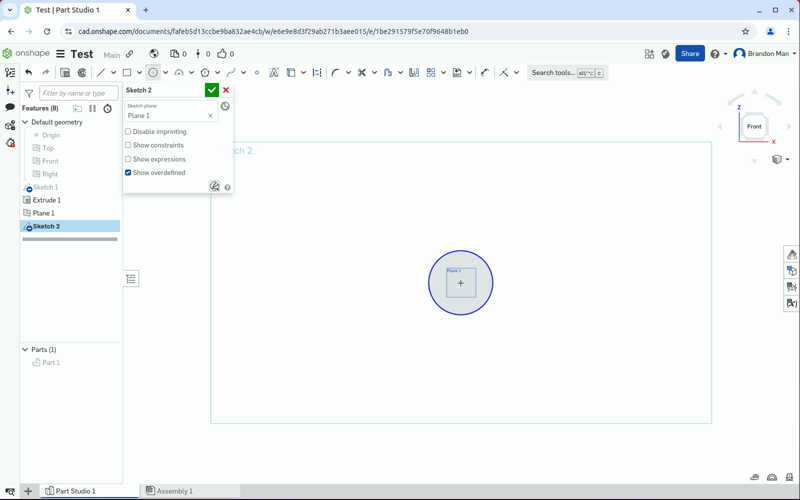
mouse_move(478, 282)
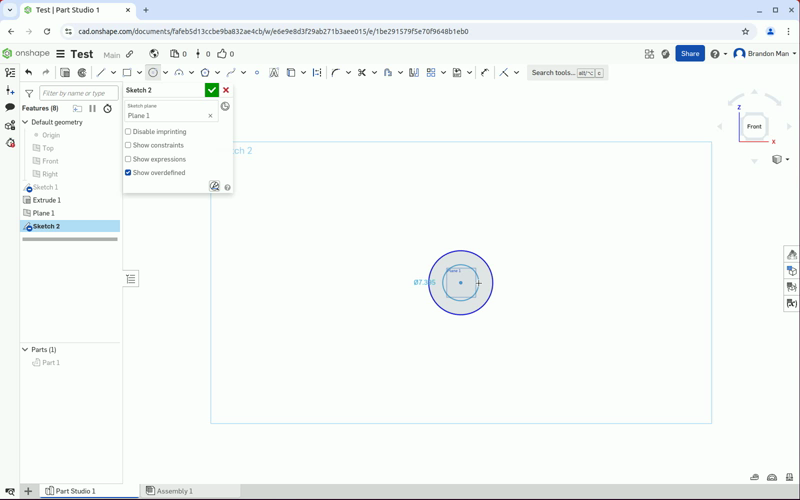
click(478, 282)
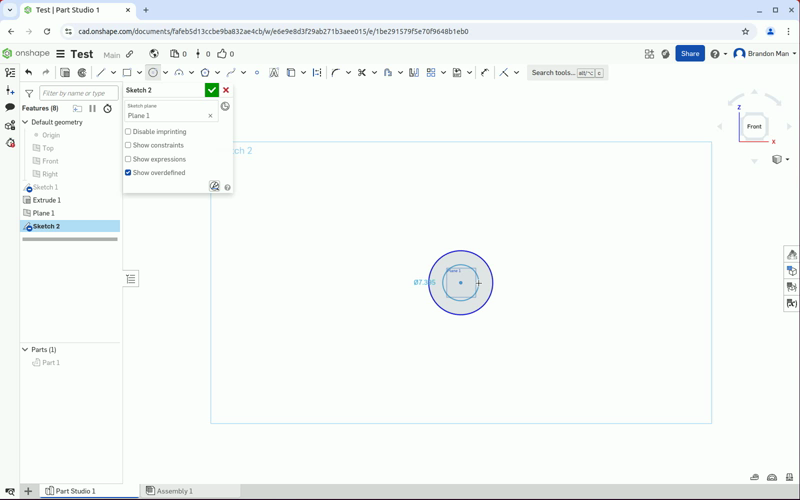
key(esc)
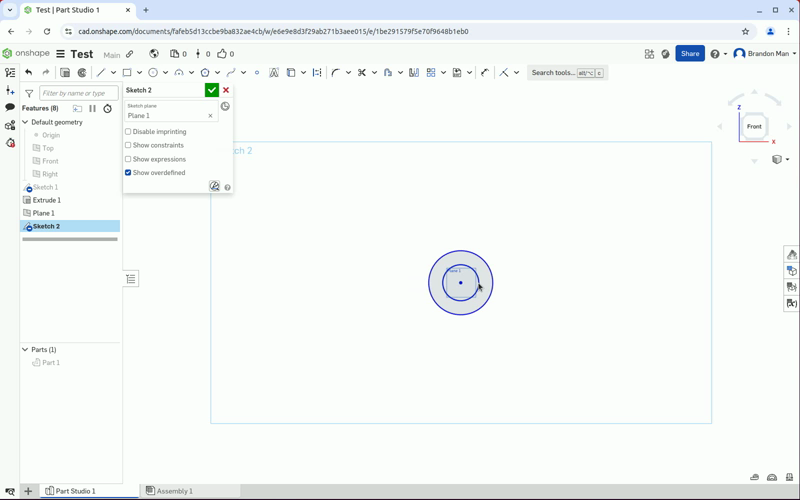
mouse_move(477, 268)
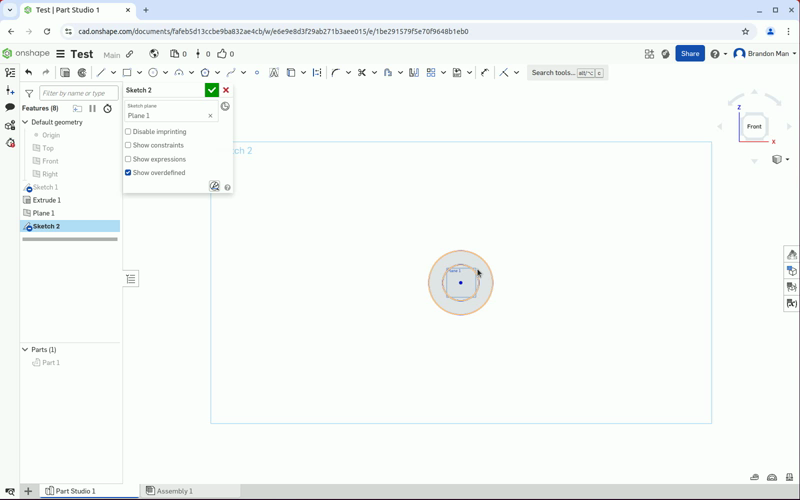
click(477, 268)
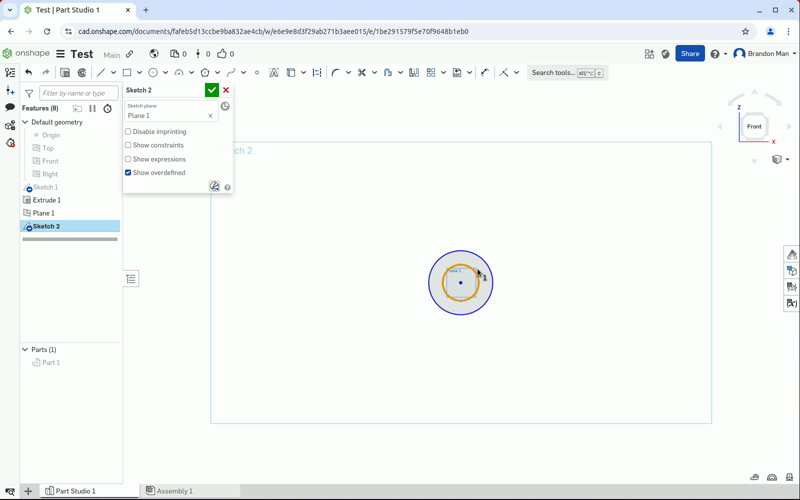
mouse_move(73, 352)
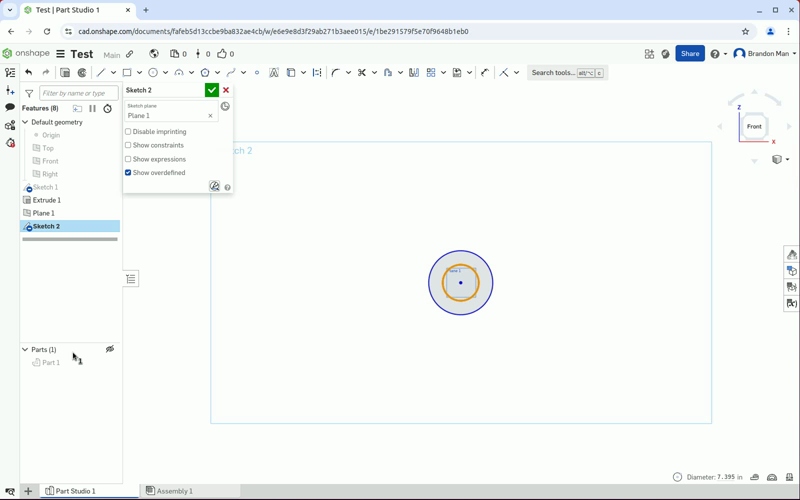
key(shift+y)
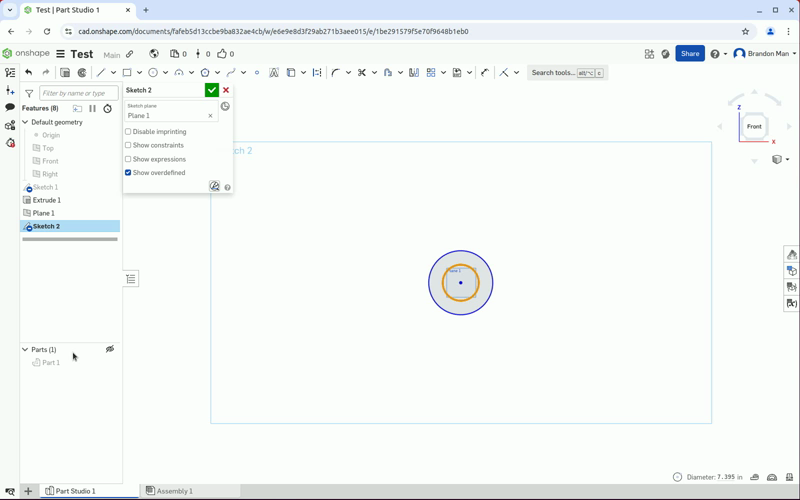
key(shift+e)
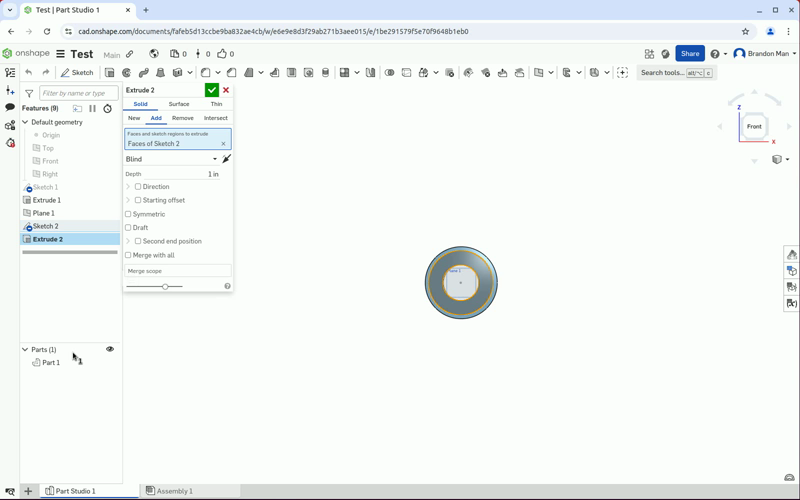
mouse_move(143, 106)
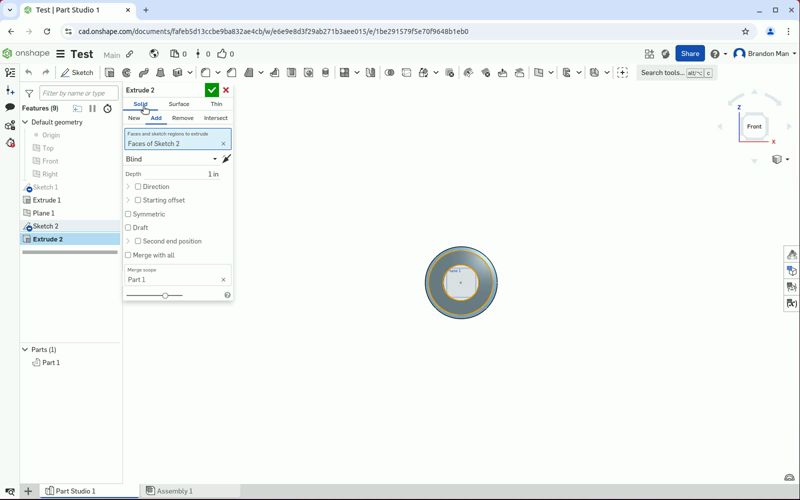
click(143, 106)
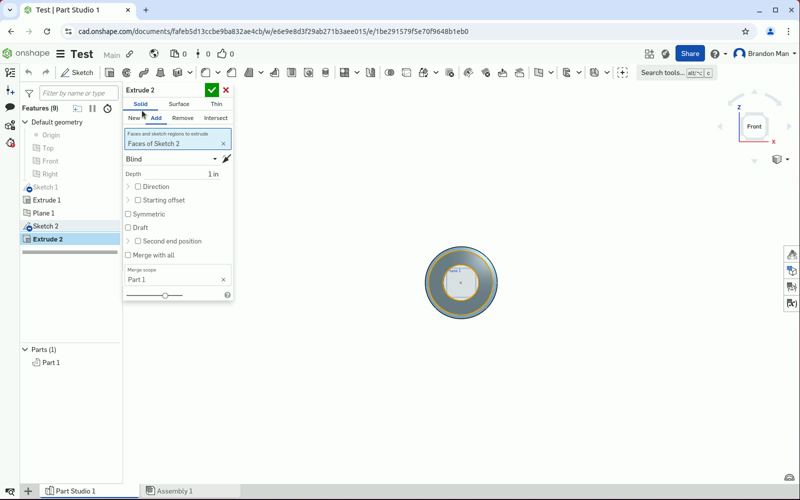
mouse_move(137, 120)
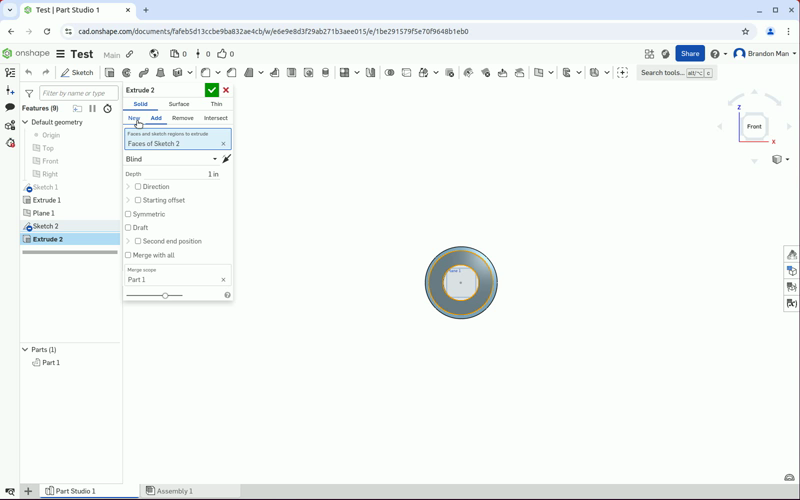
click(137, 120)
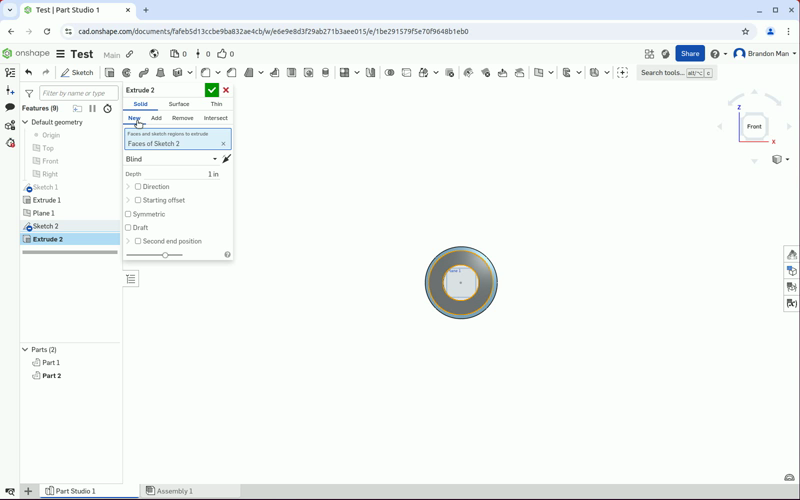
key(tab, 4)
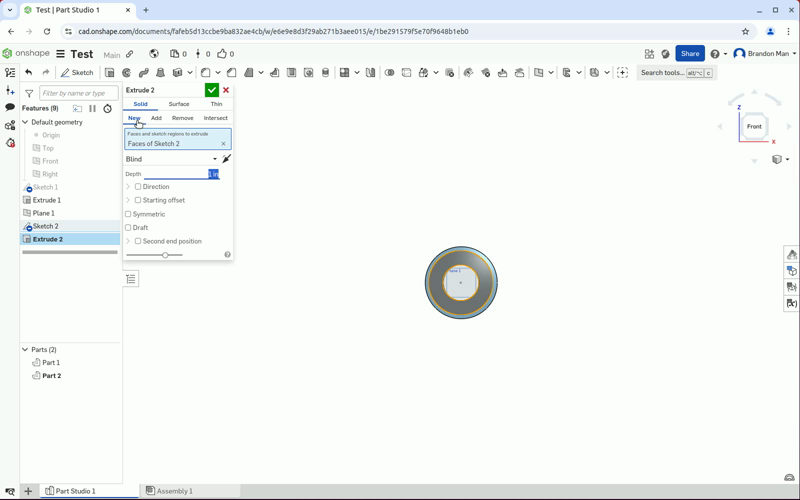
text(1.204)
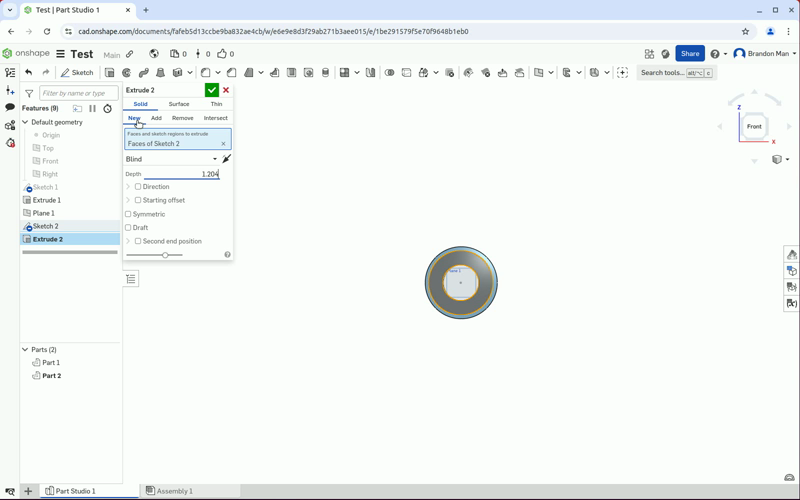
key(enter)
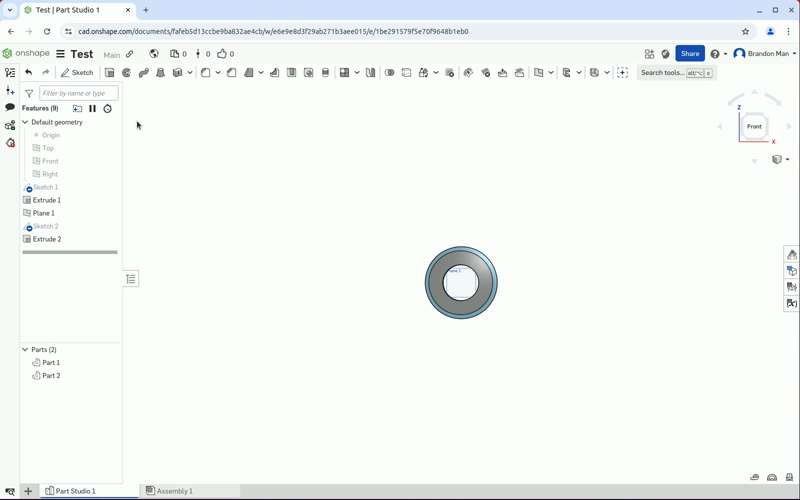
key(shift+h)
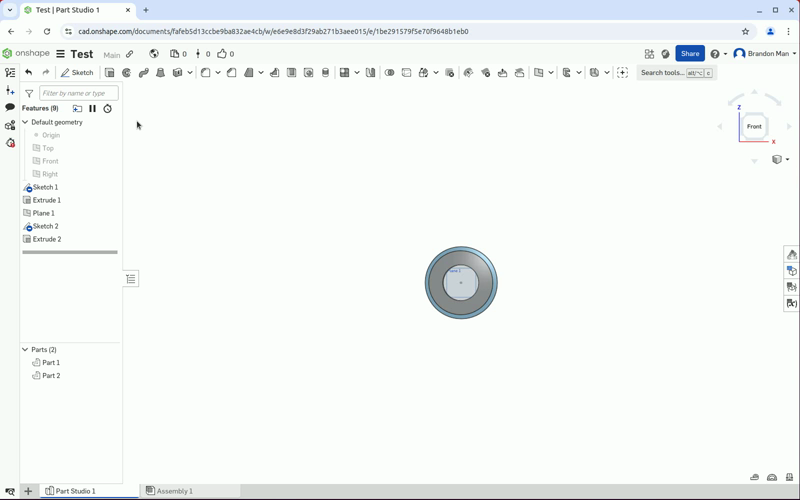
key(shift+h)
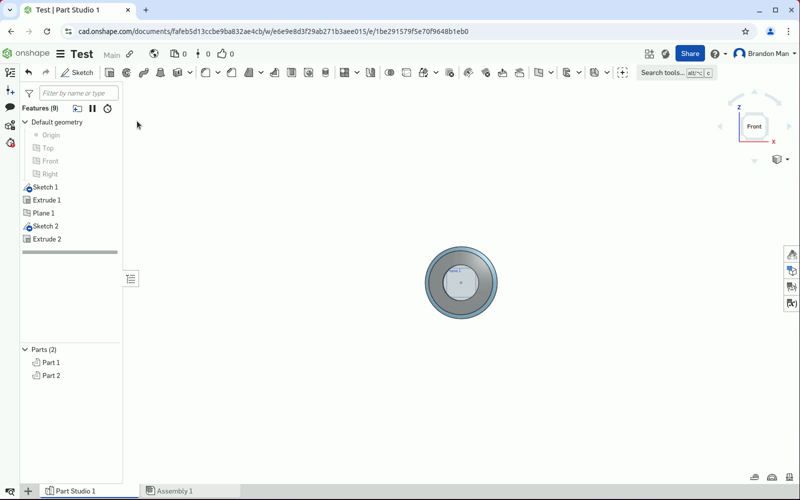
key(shift+7)
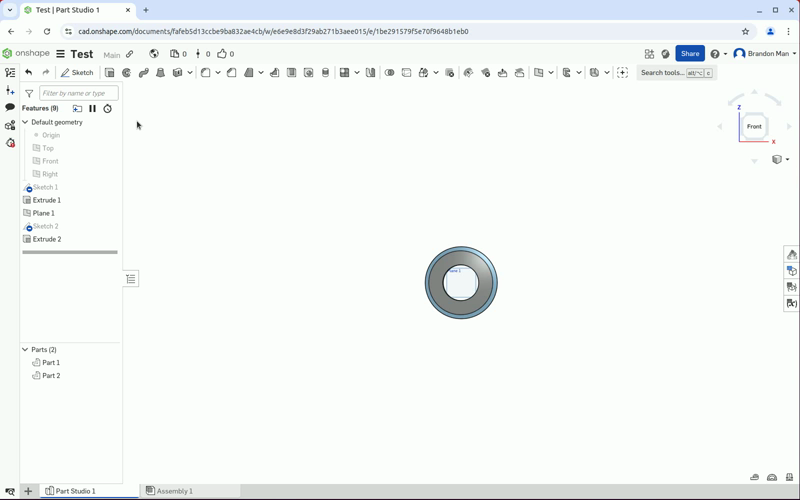
key(left, 2)
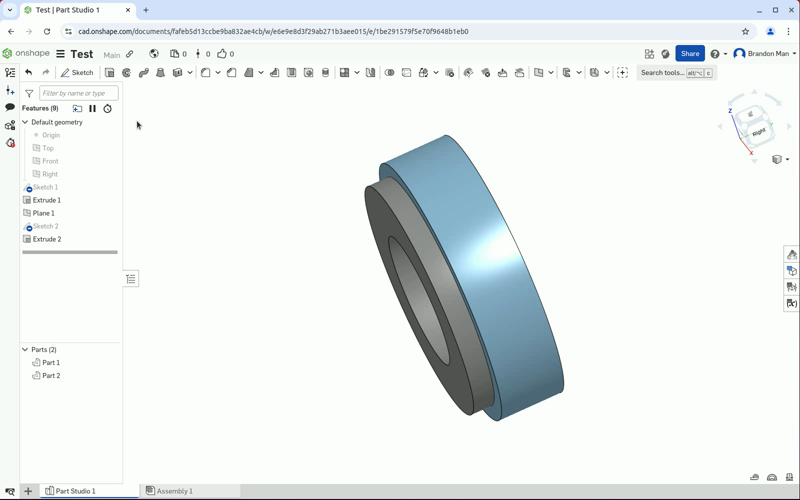
key(down, 2)
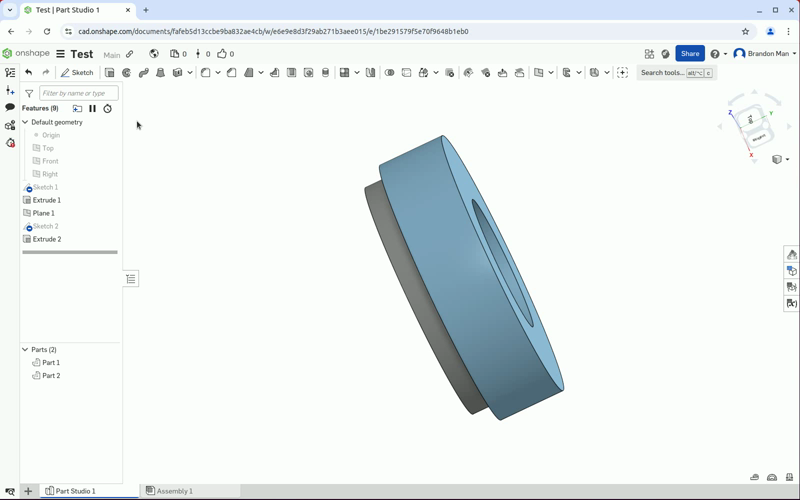
key(up, 2)
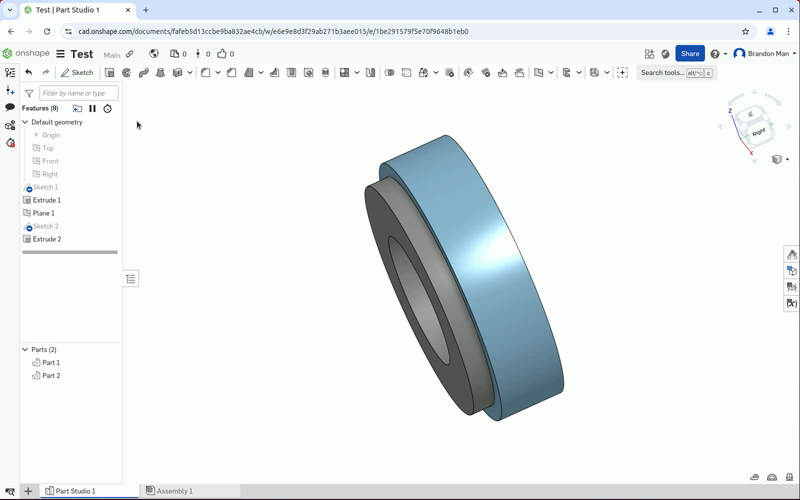
key(right, 2)
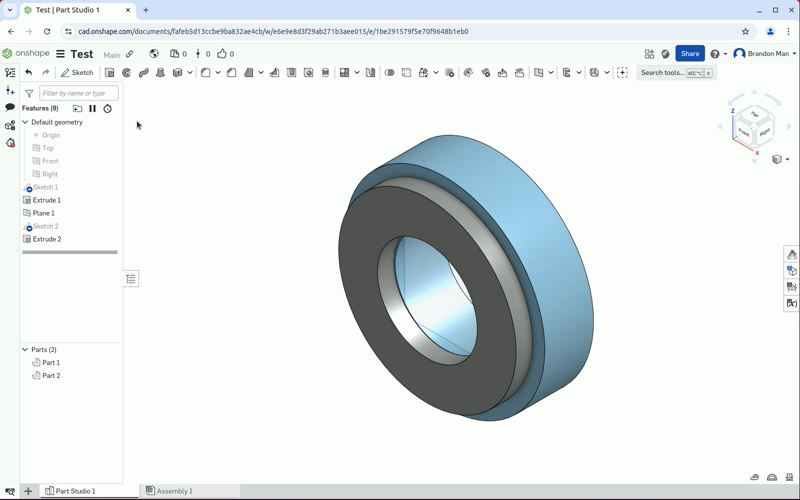
mouse_move(73, 189)
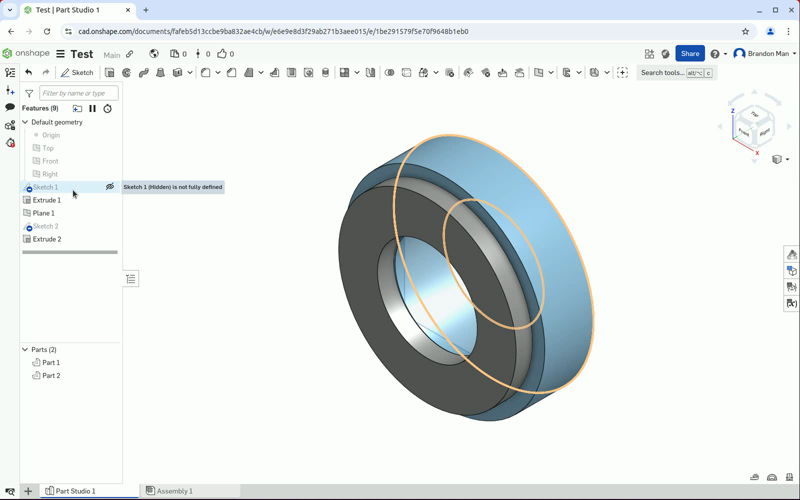
click(73, 189)